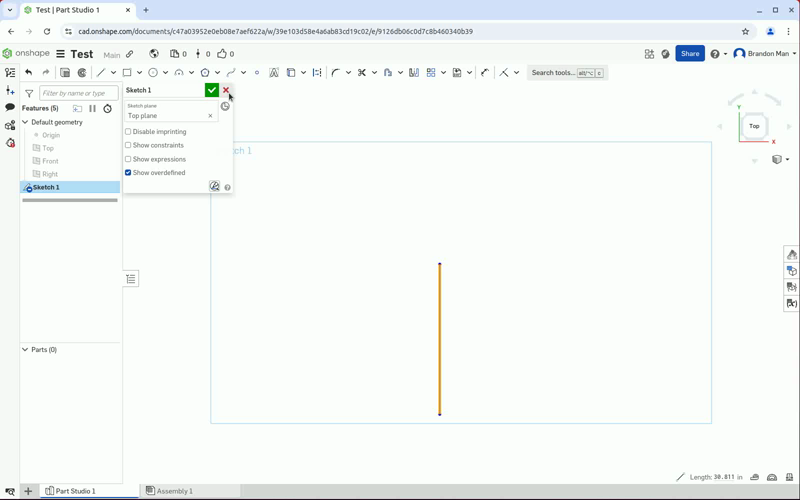
key(shift+h)
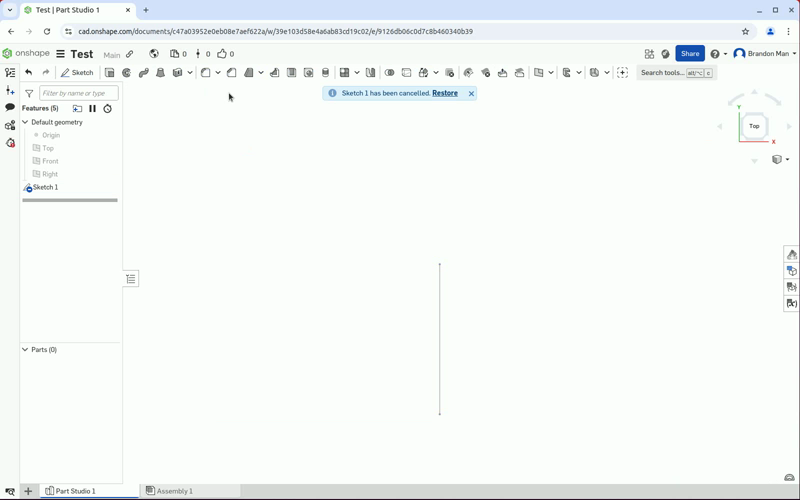
key(shift+s)
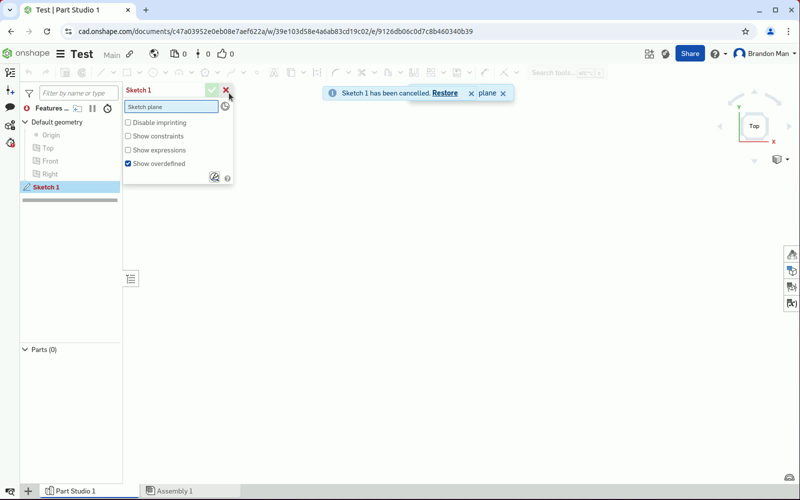
mouse_move(73, 150)
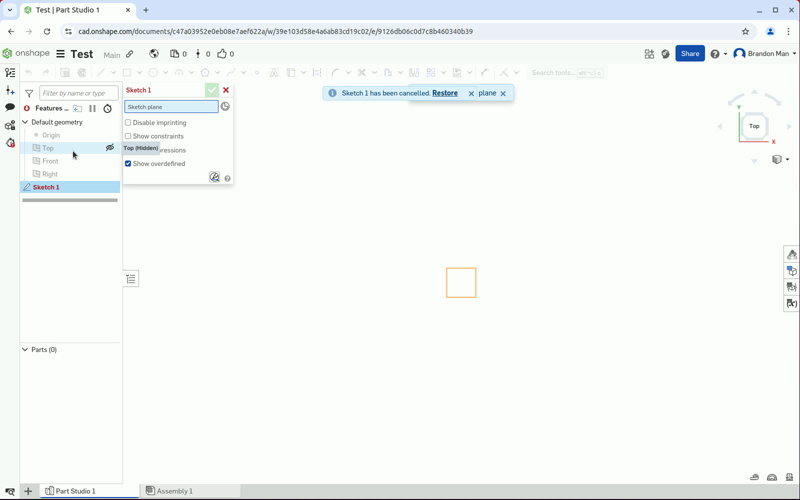
click(73, 150)
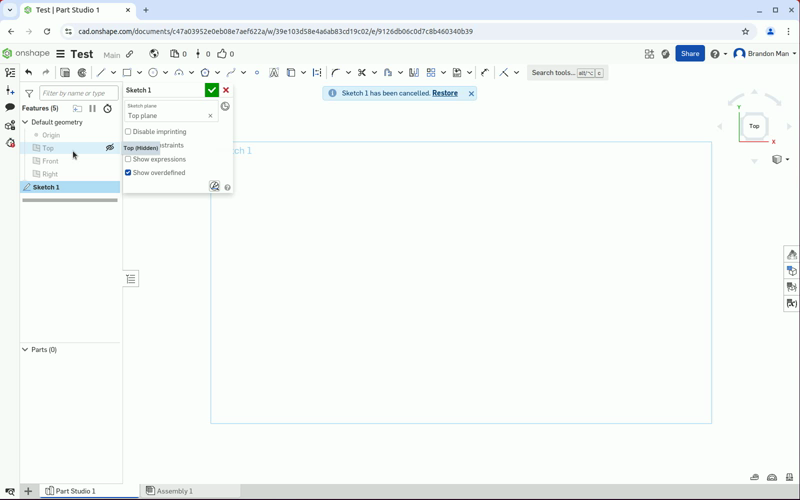
mouse_move(73, 352)
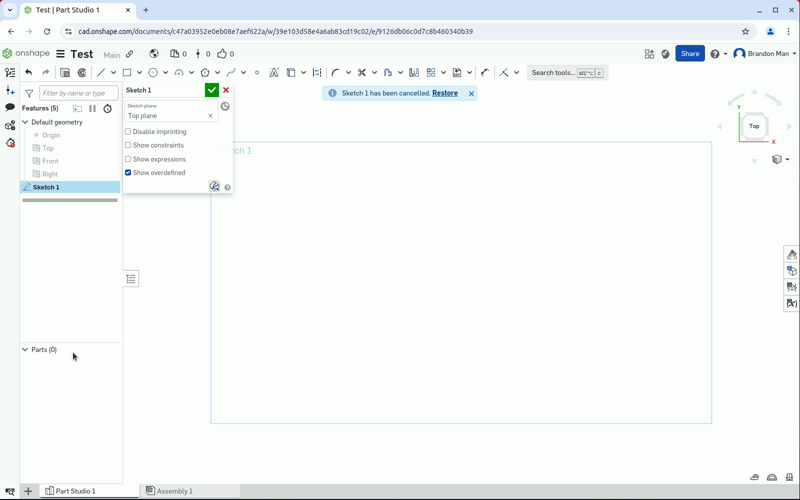
key(y)
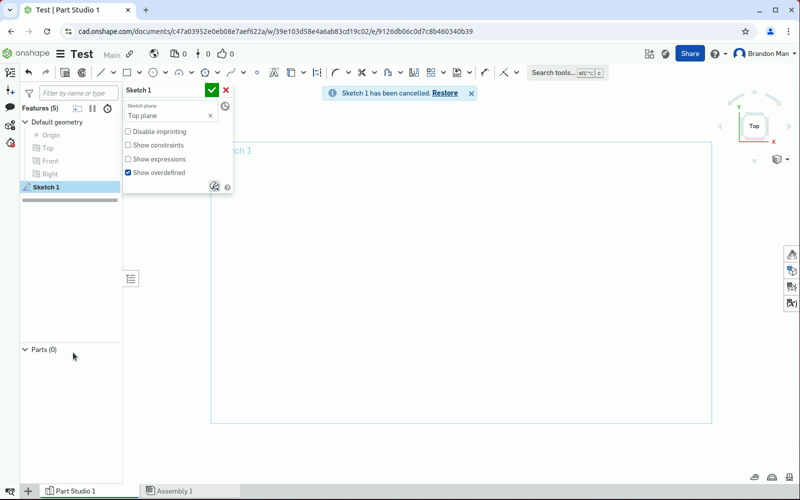
key(l)
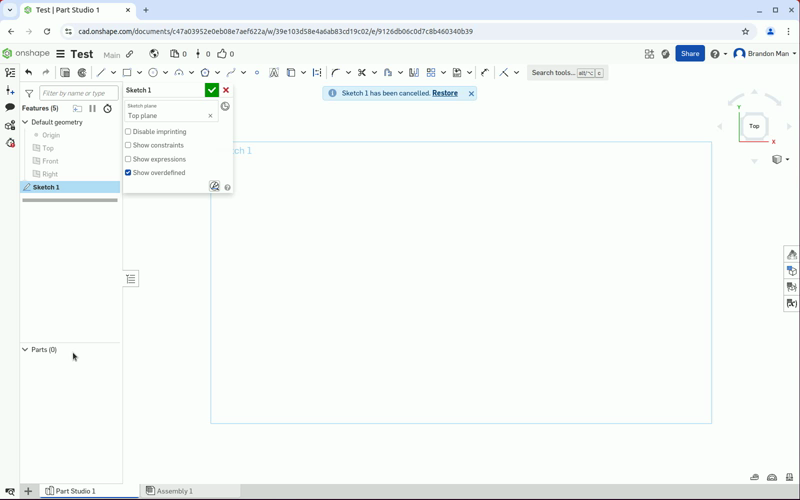
key_down(shift)
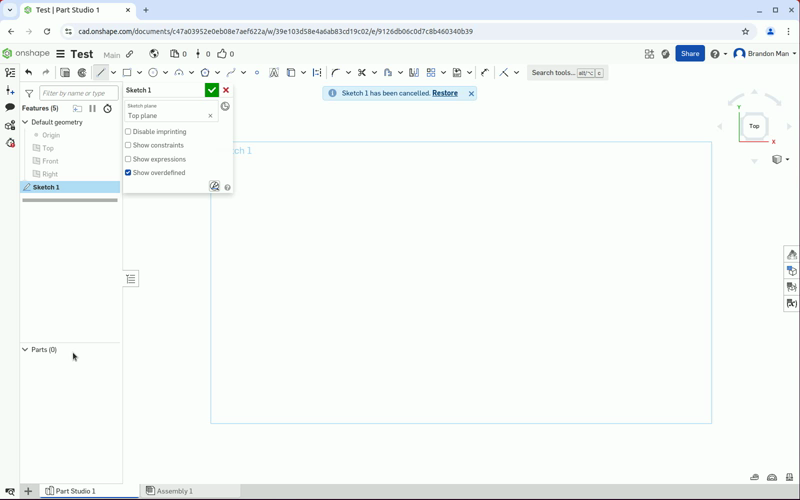
mouse_move(368, 240)
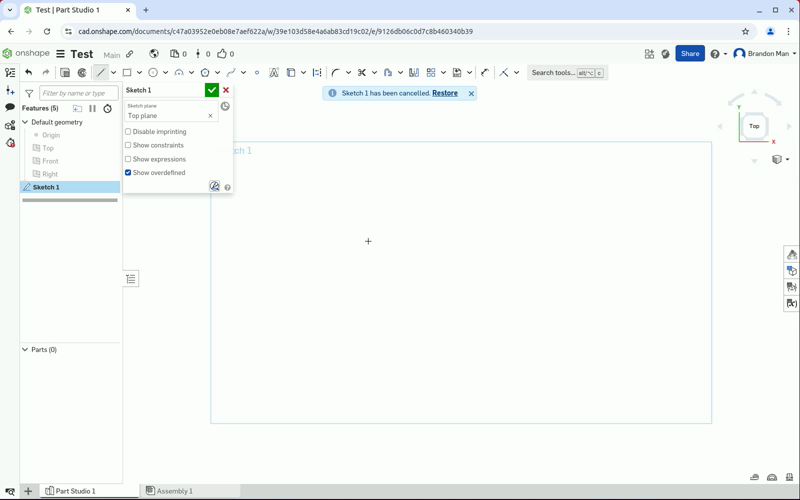
click(368, 240)
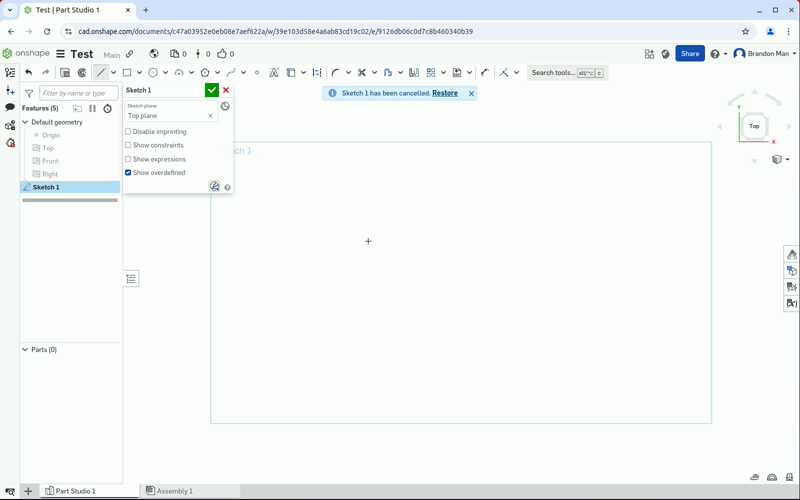
key_up(shift)
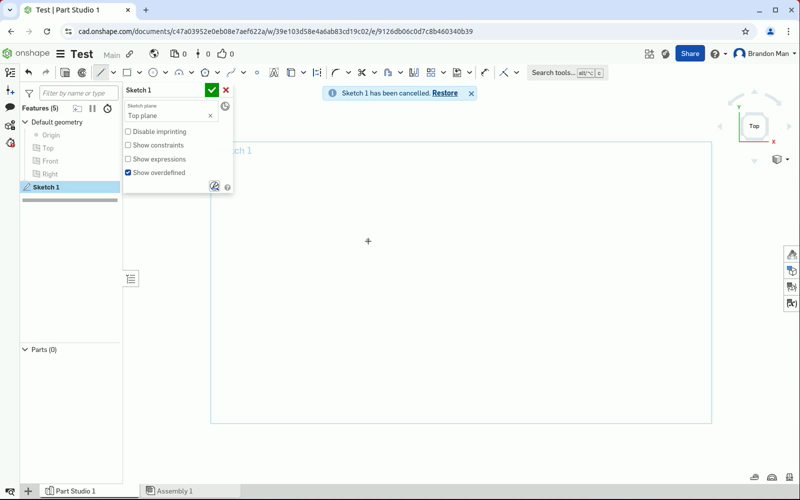
key_down(shift)
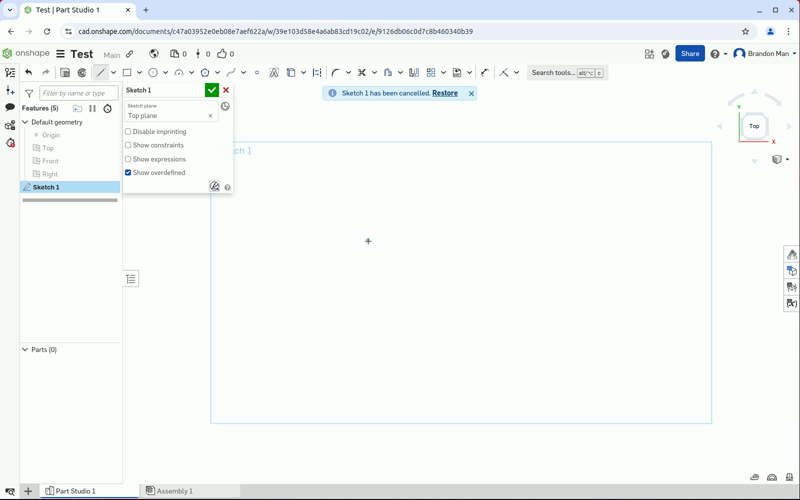
mouse_move(392, 358)
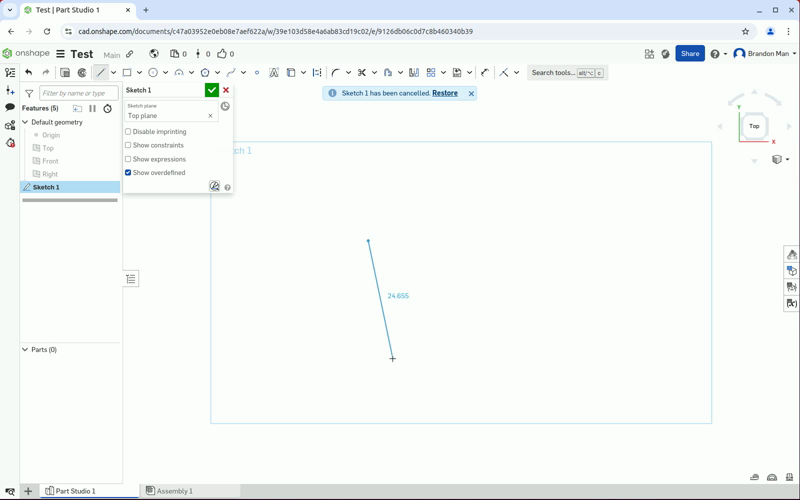
click(392, 358)
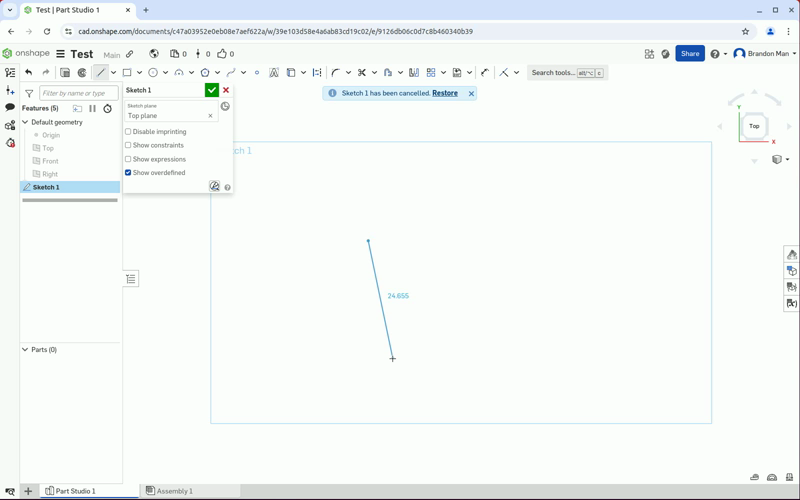
key_up(shift)
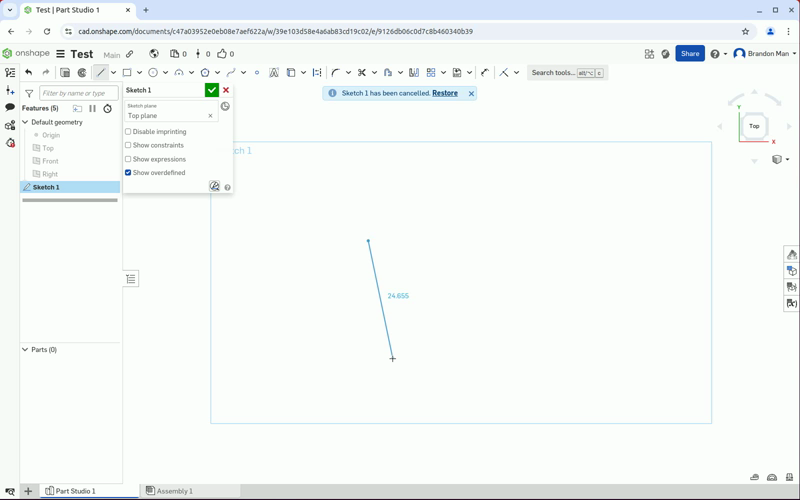
key_down(shift)
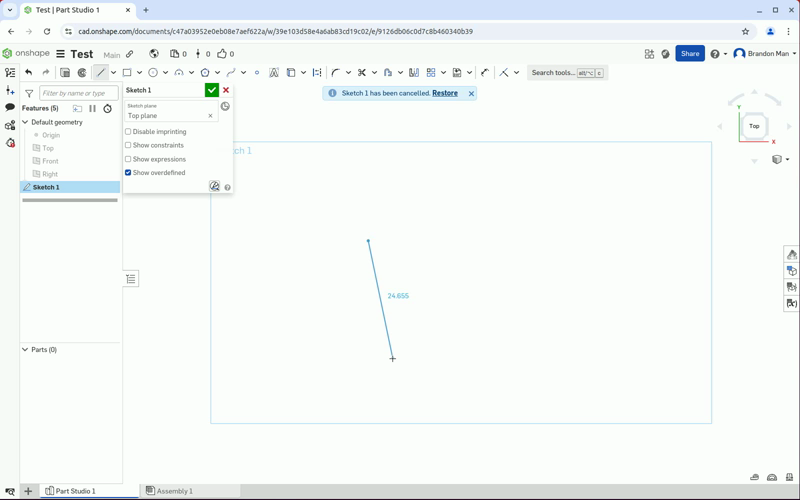
mouse_move(512, 370)
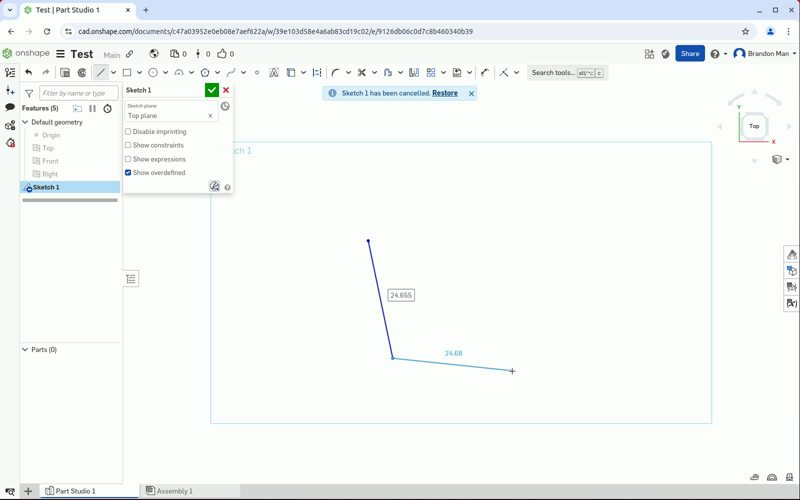
click(512, 370)
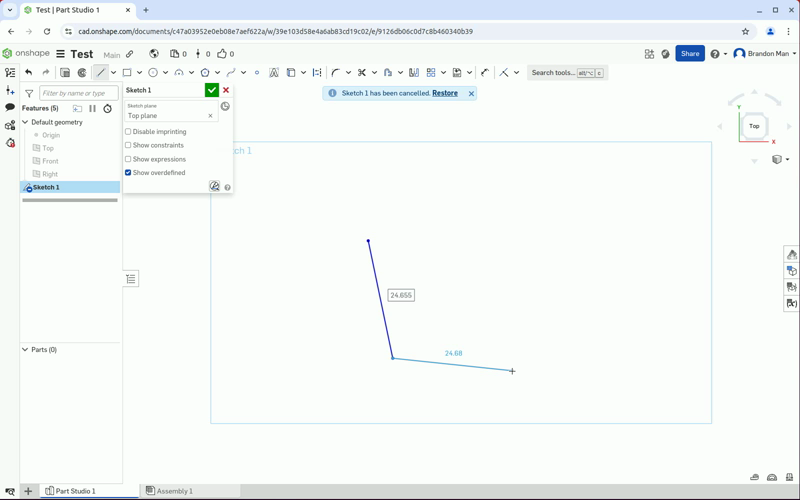
key_up(shift)
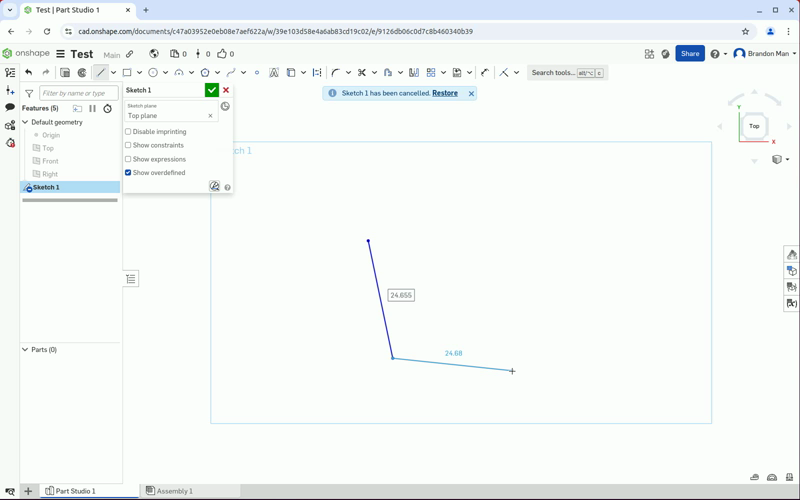
key_down(shift)
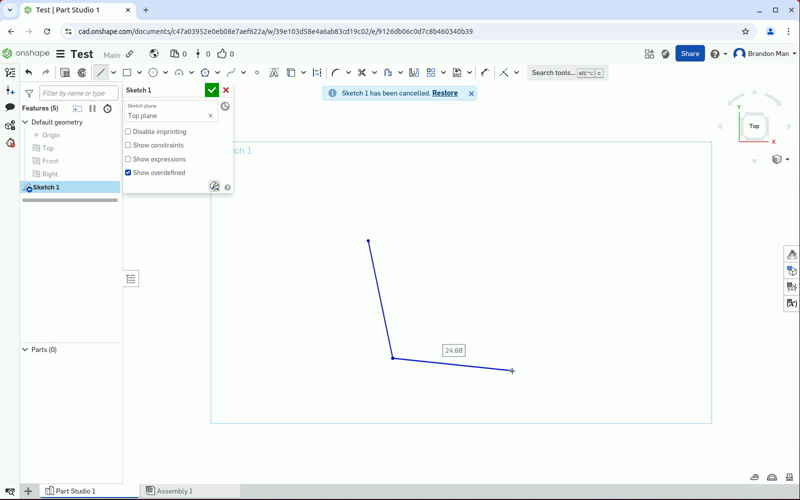
mouse_move(560, 261)
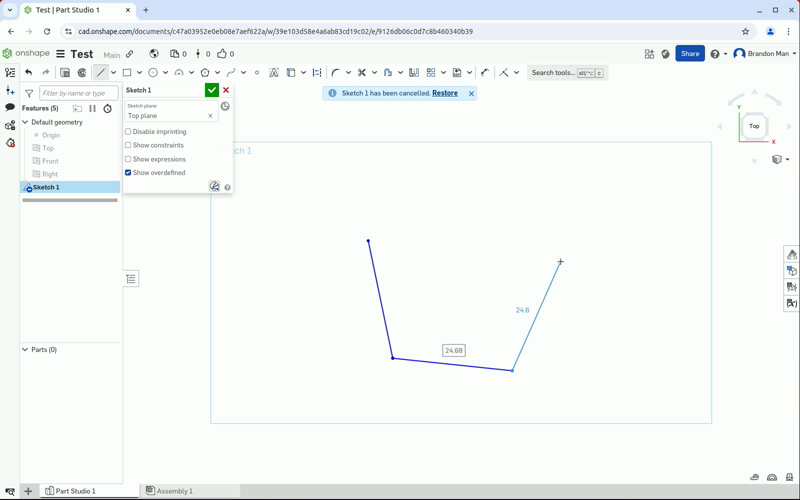
click(560, 261)
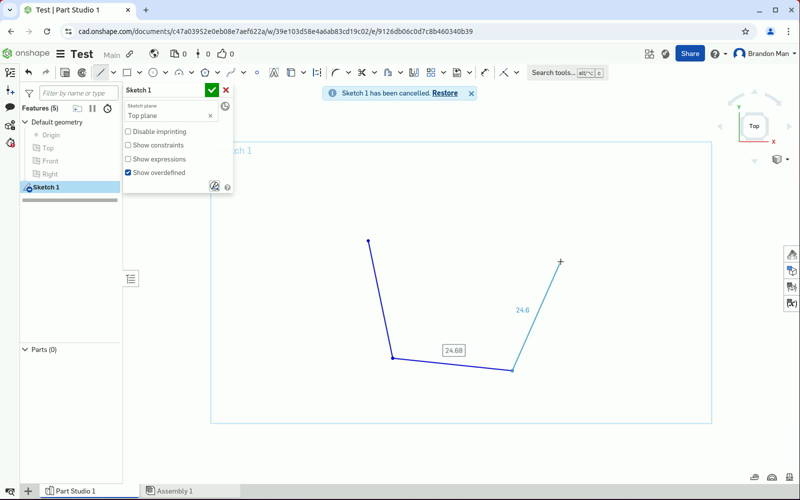
key_up(shift)
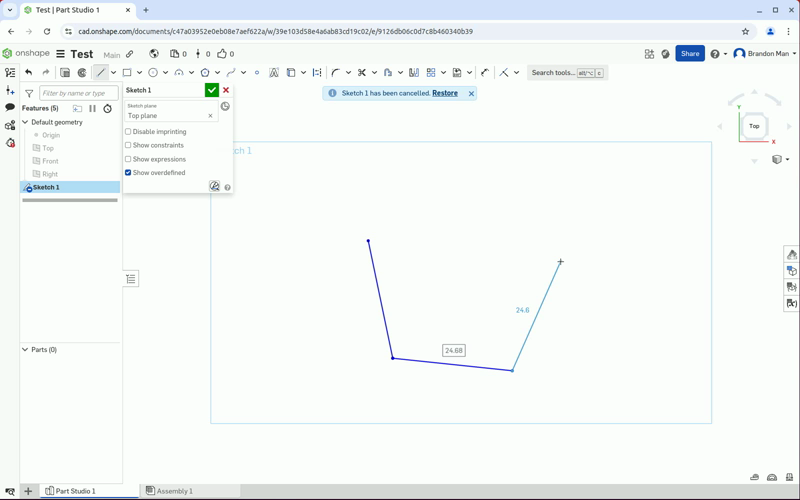
key_down(shift)
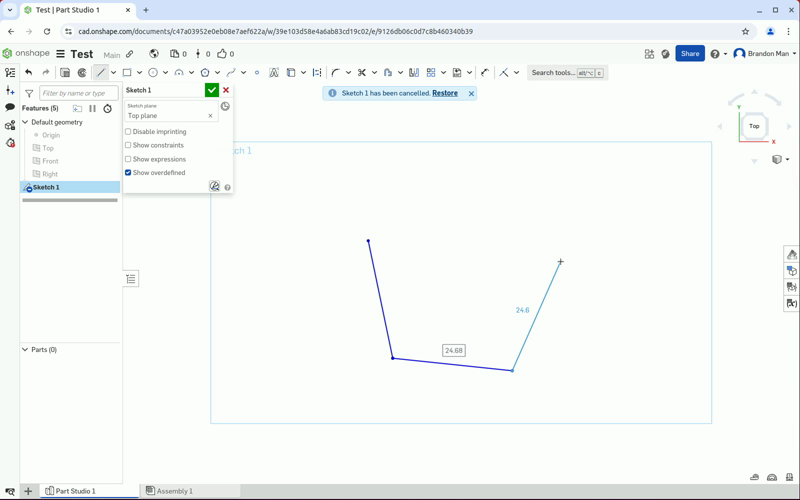
mouse_move(471, 182)
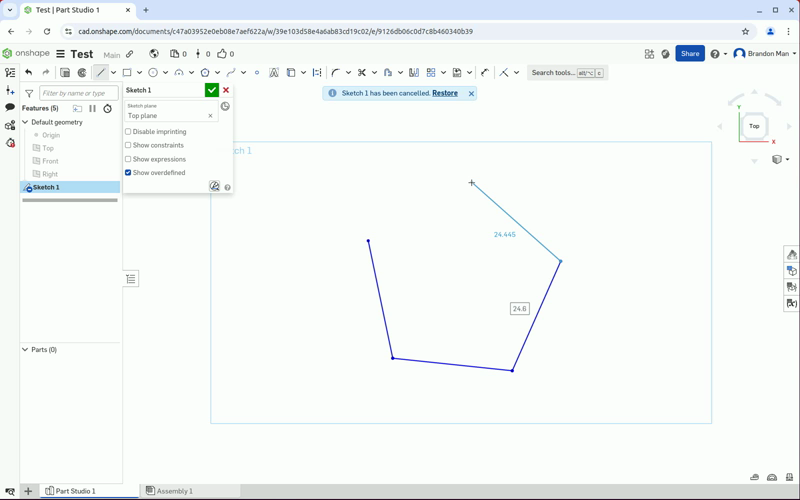
click(471, 182)
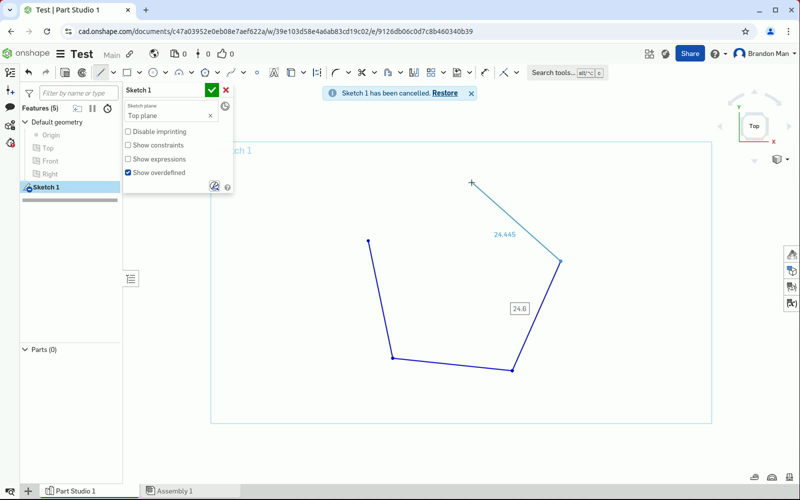
key_up(shift)
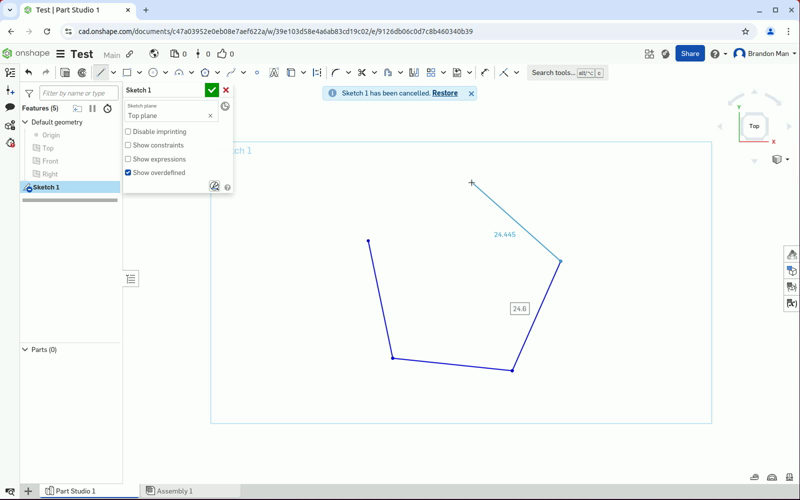
key_down(shift)
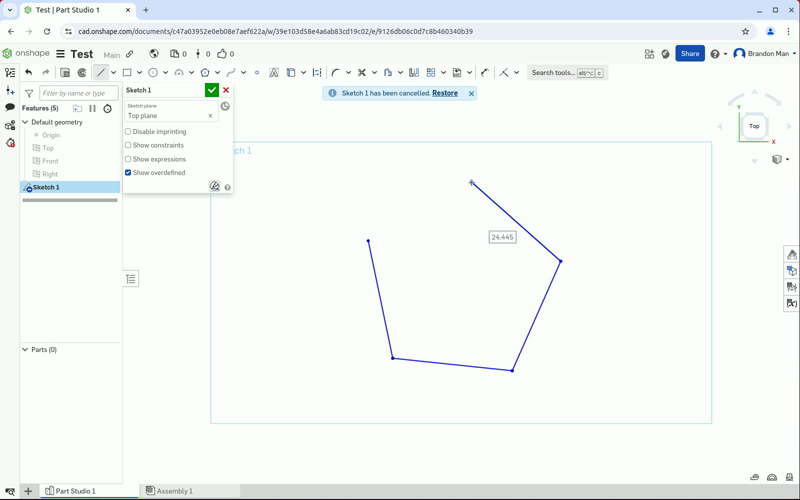
mouse_move(368, 240)
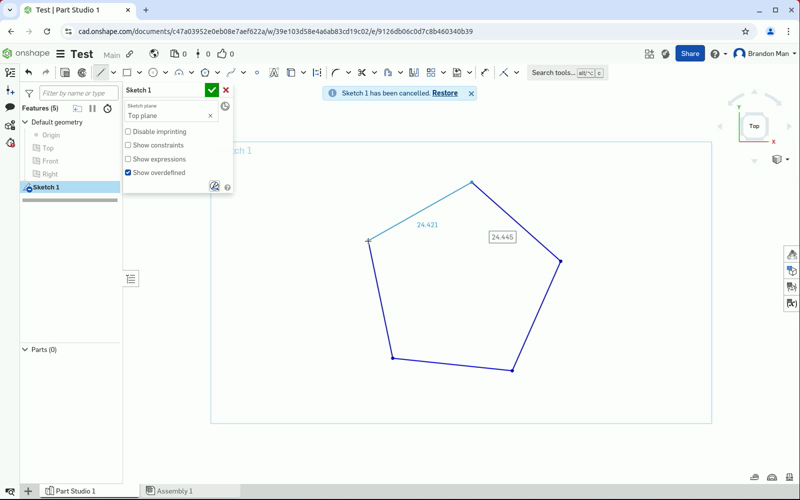
key_up(shift)
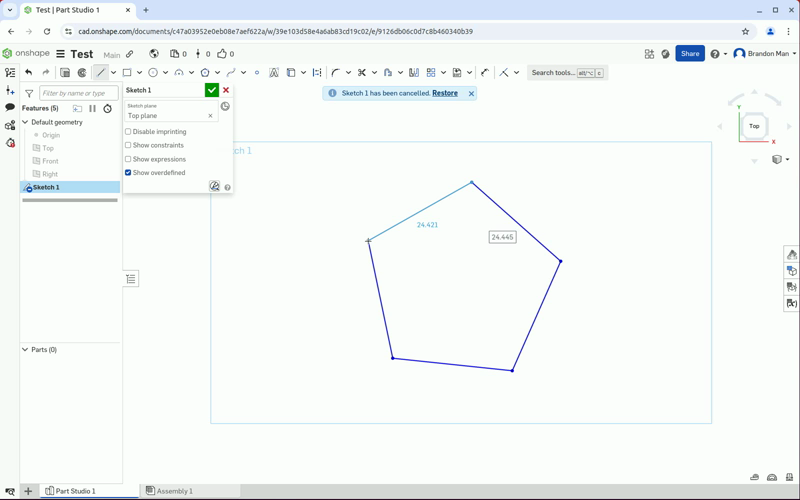
click(368, 240)
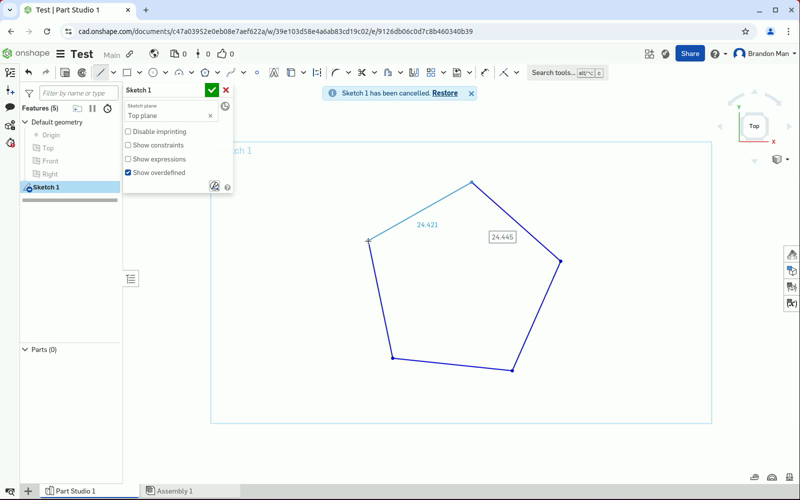
key(esc)
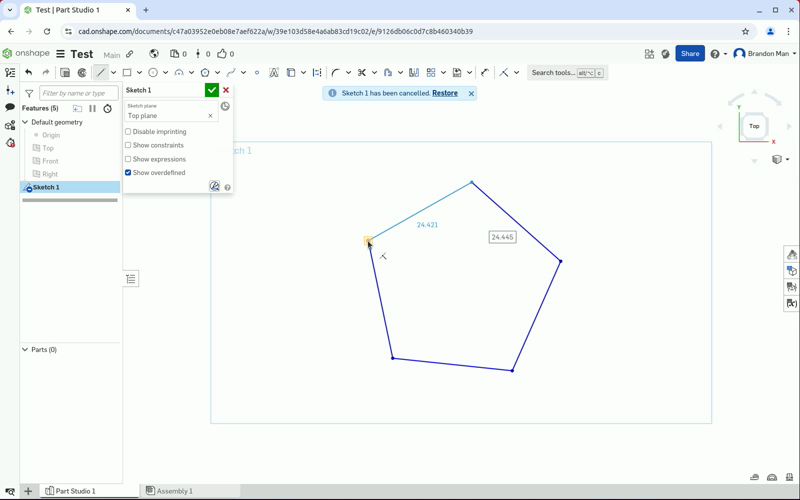
mouse_move(479, 245)
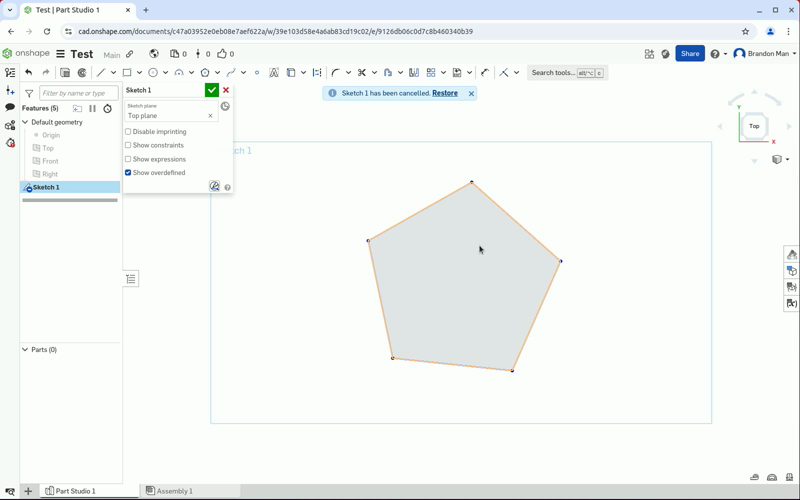
click(479, 245)
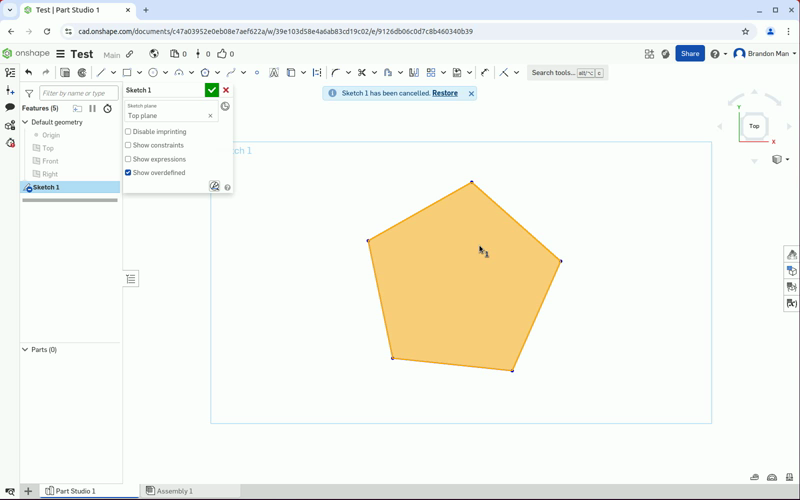
mouse_move(73, 352)
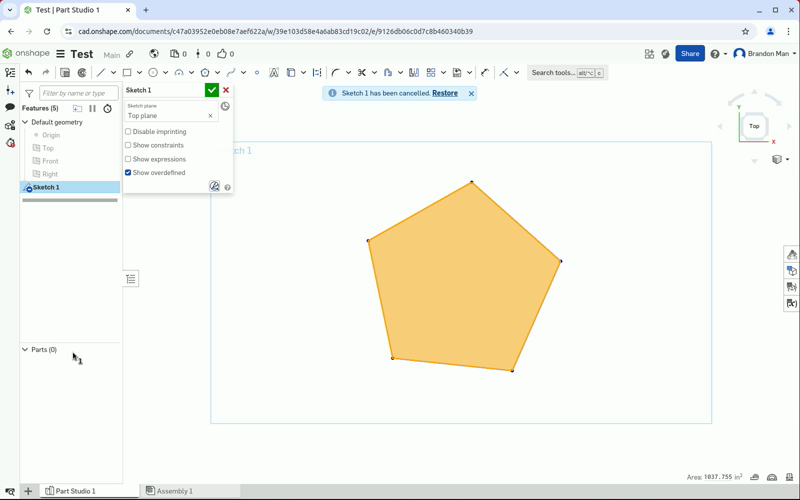
key(shift+y)
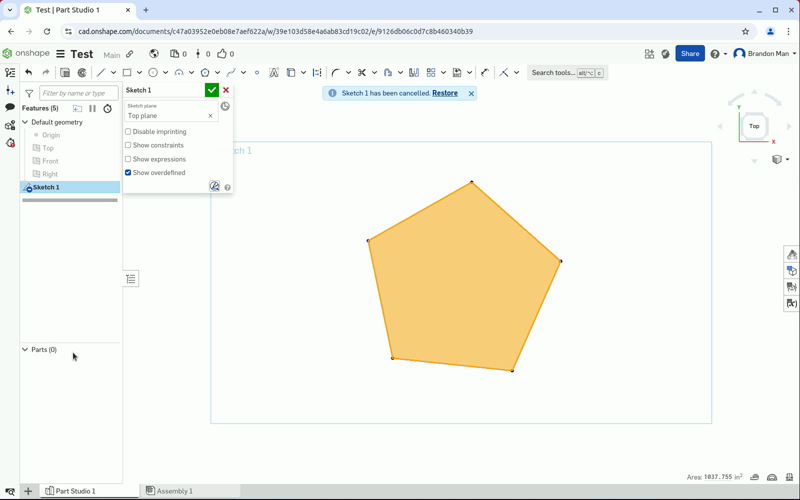
key(shift+e)
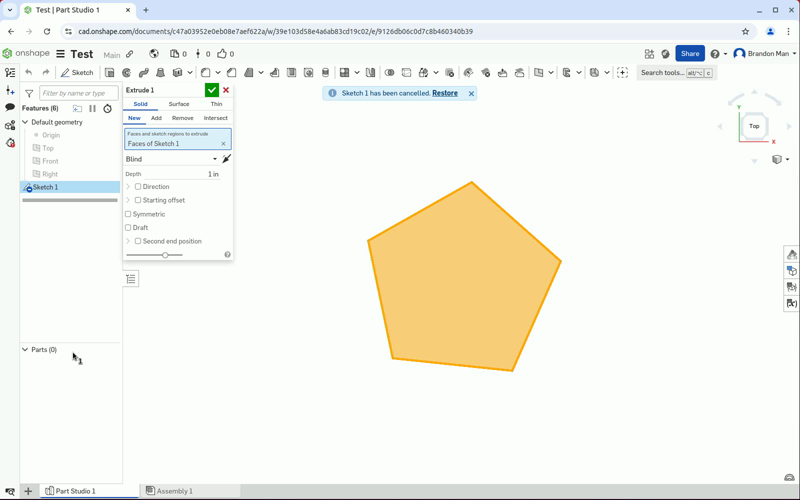
mouse_move(143, 106)
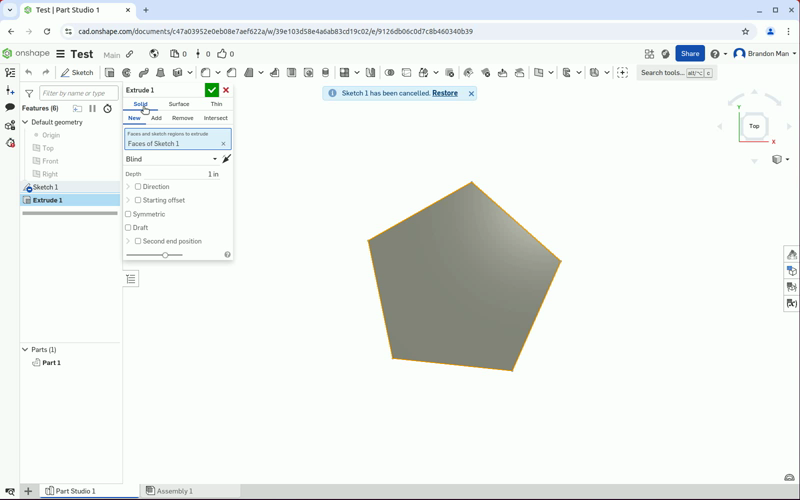
click(143, 106)
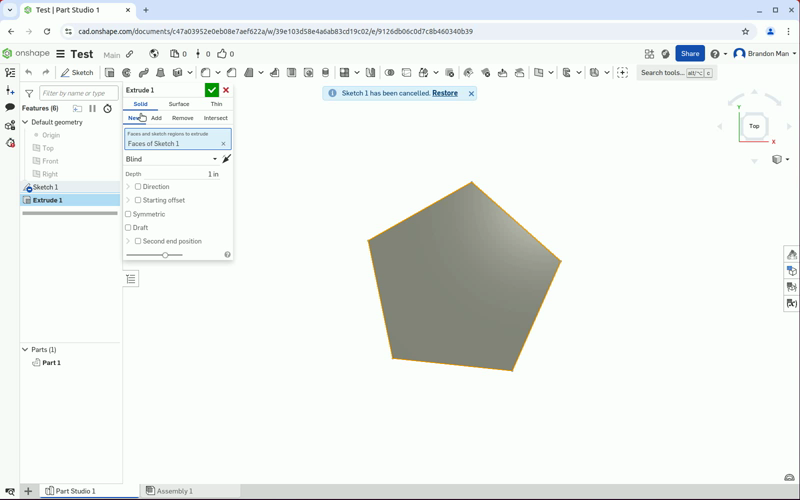
mouse_move(137, 120)
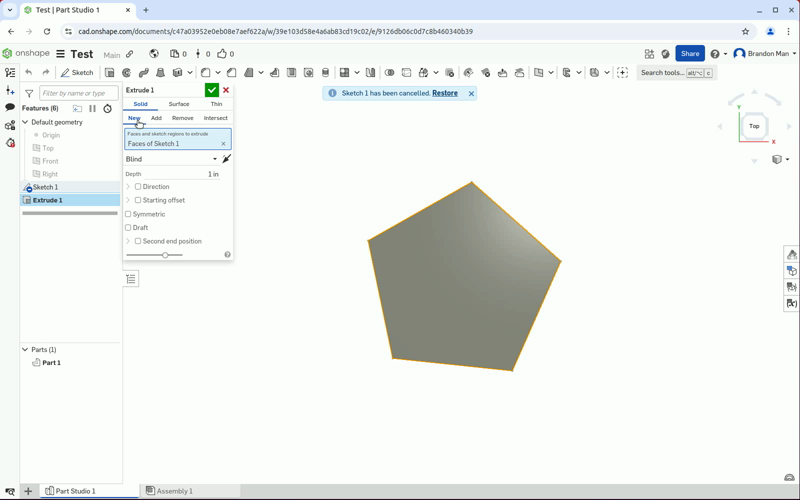
click(137, 120)
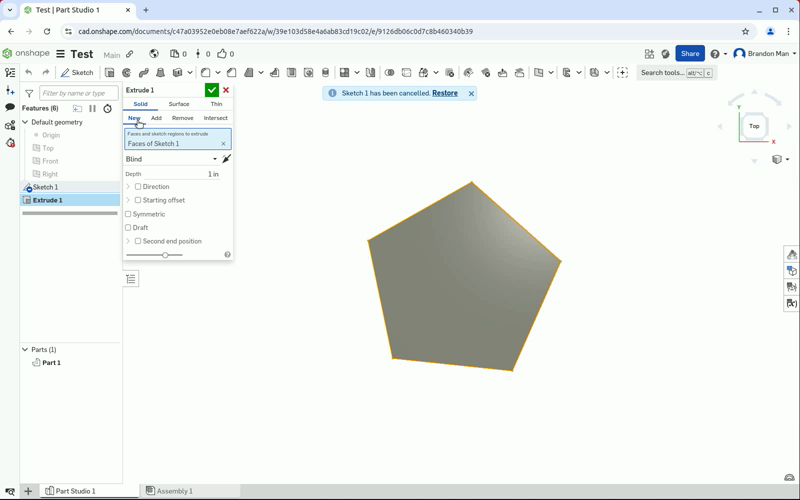
key(tab, 4)
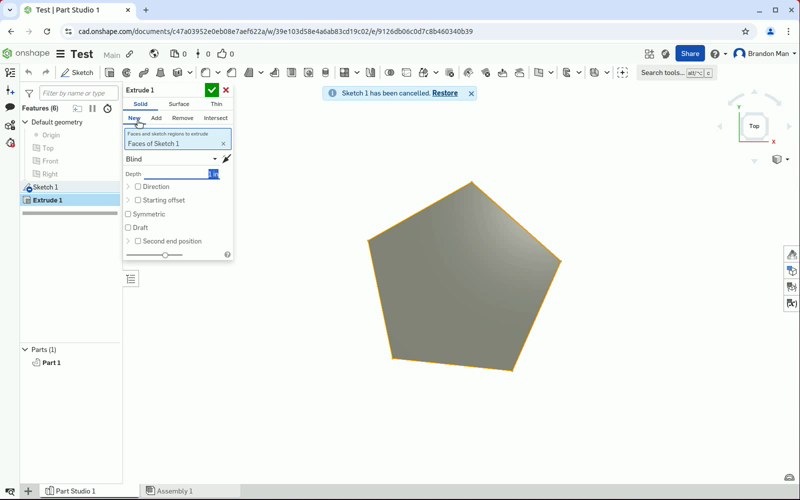
text(11.554)
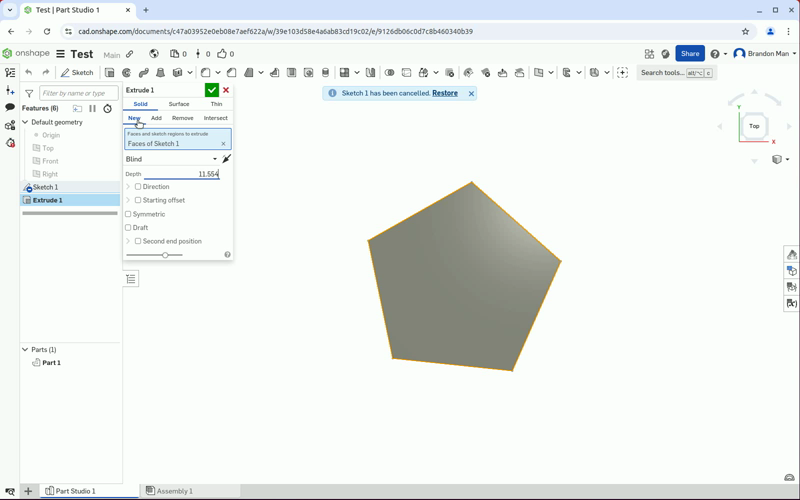
key(enter)
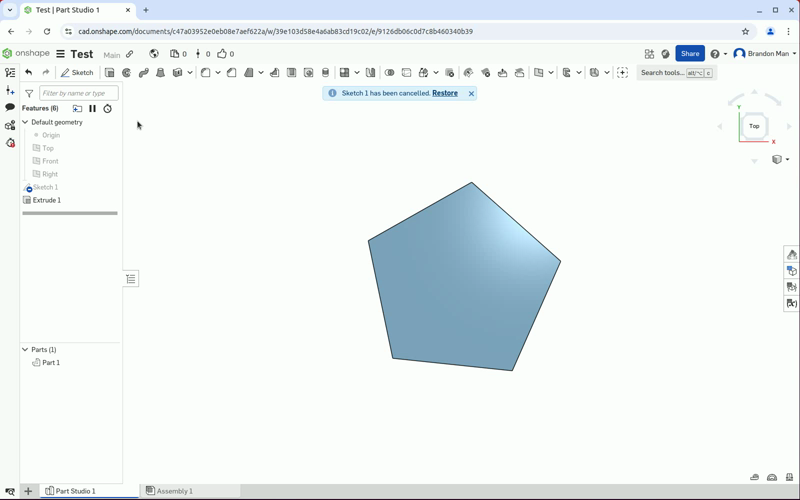
key(shift+h)
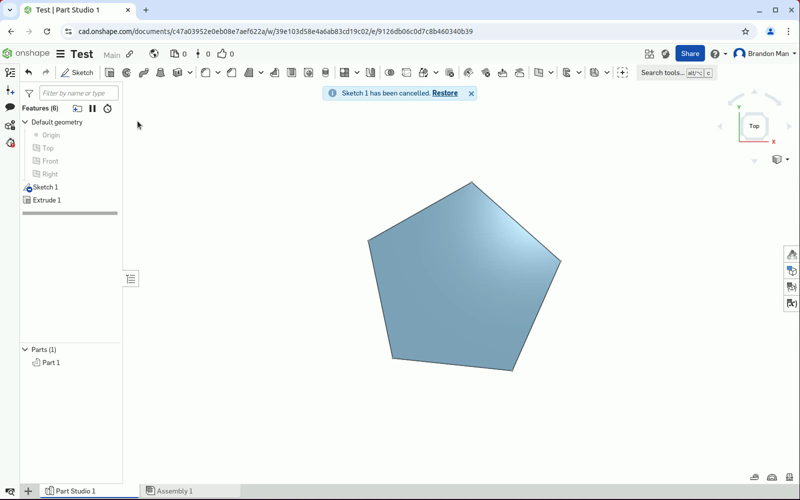
key(shift+h)
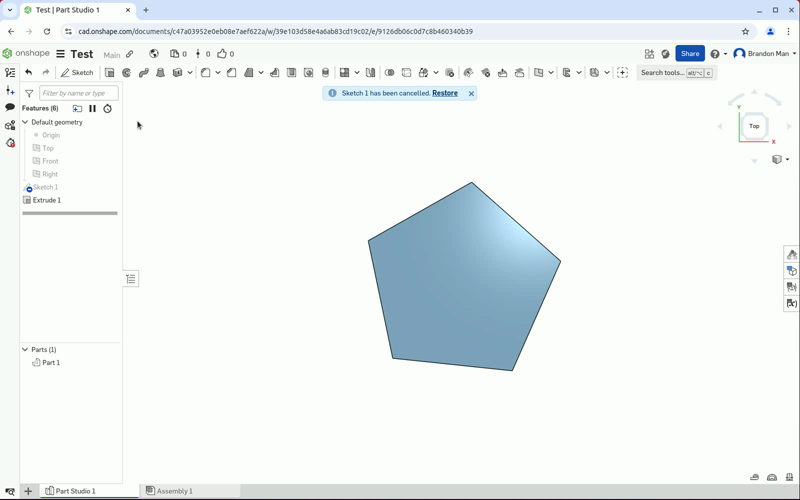
mouse_move(73, 189)
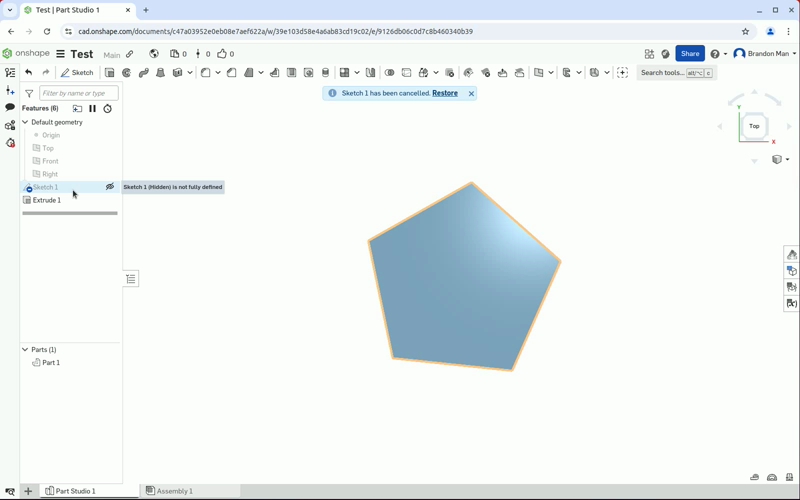
click(73, 189)
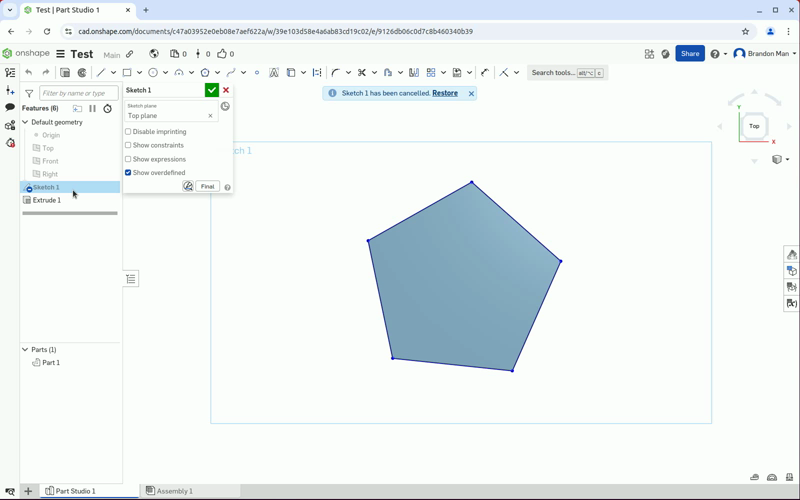
mouse_move(229, 92)
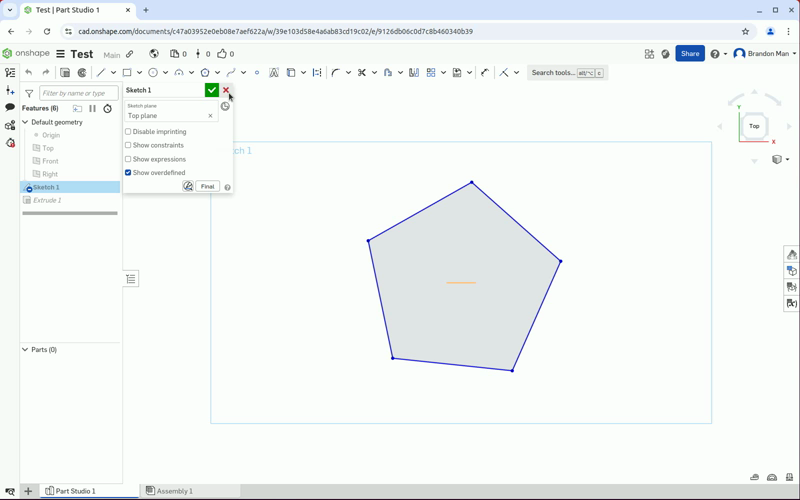
click(229, 92)
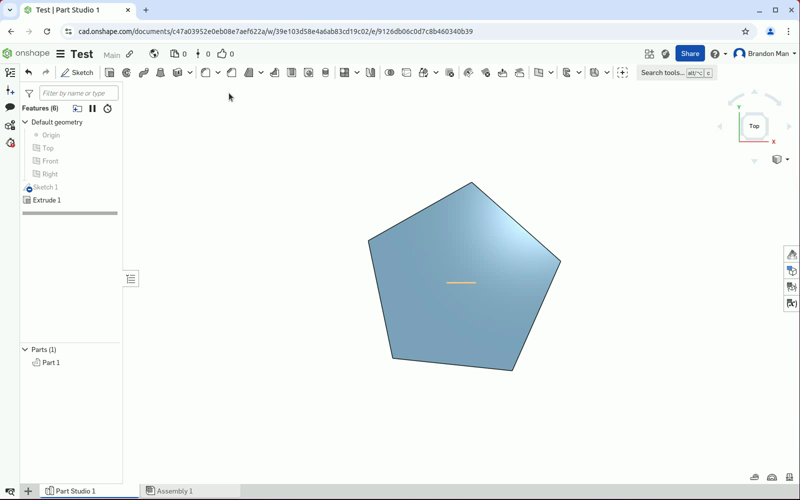
mouse_move(541, 75)
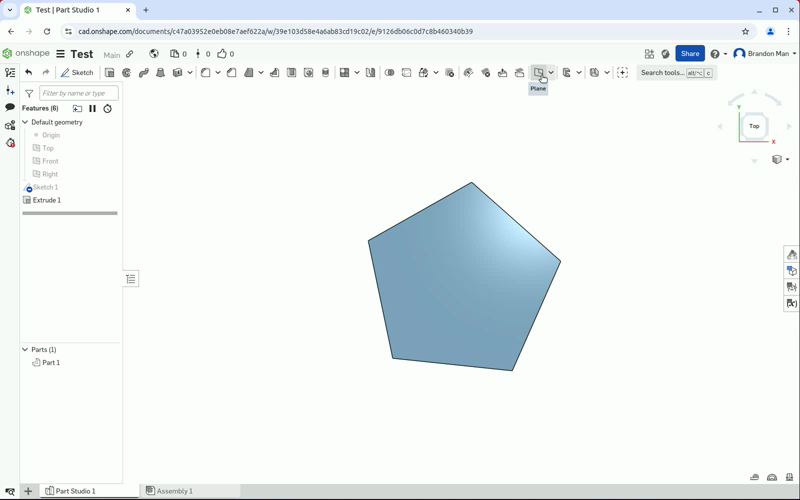
click(541, 75)
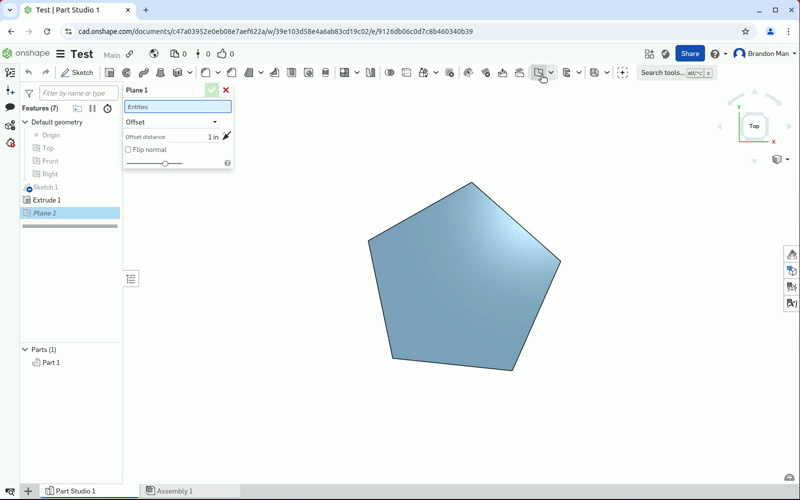
mouse_move(73, 150)
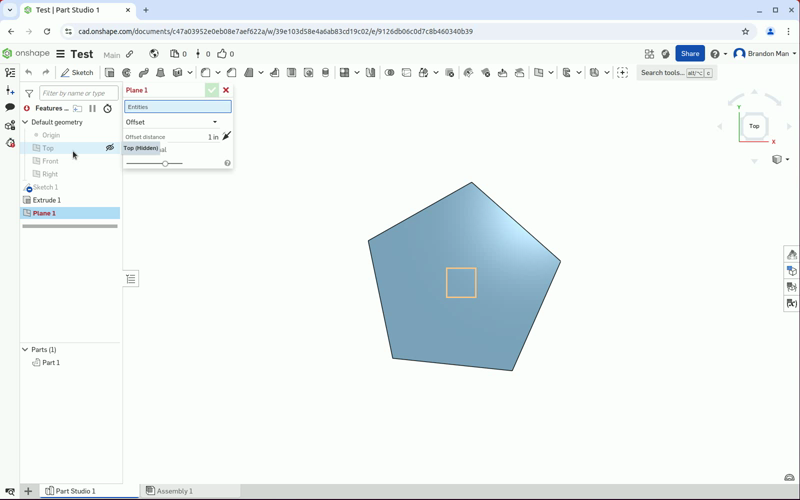
click(73, 150)
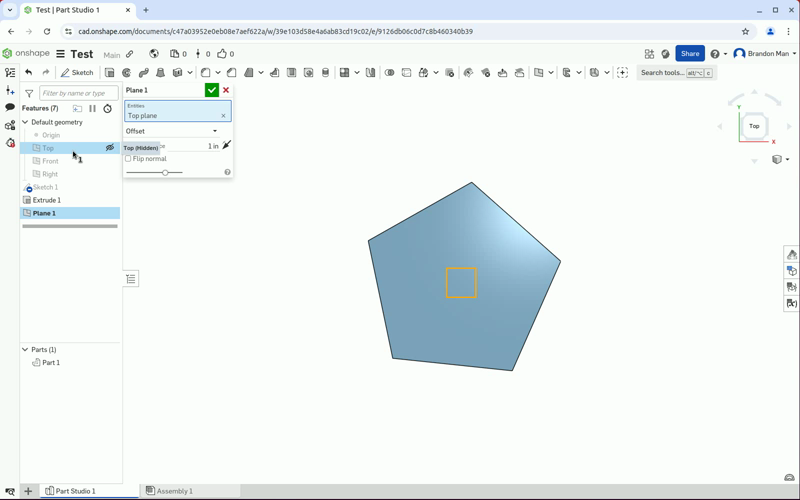
key(tab, 2)
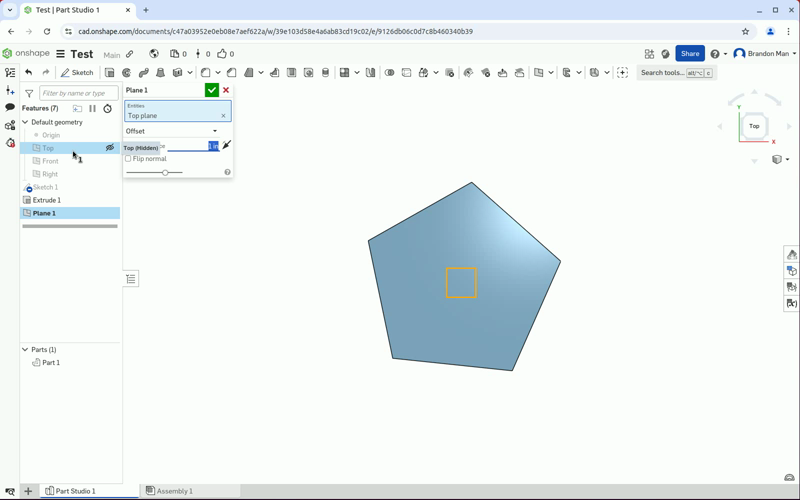
text(11.554)
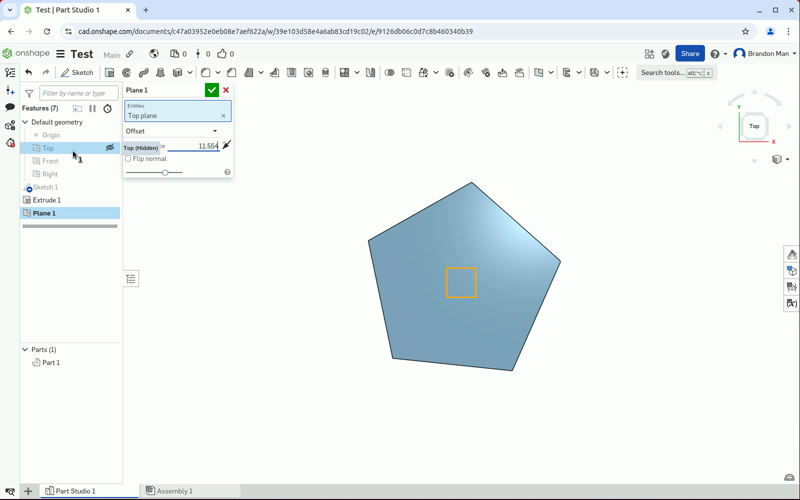
key(enter, 2)
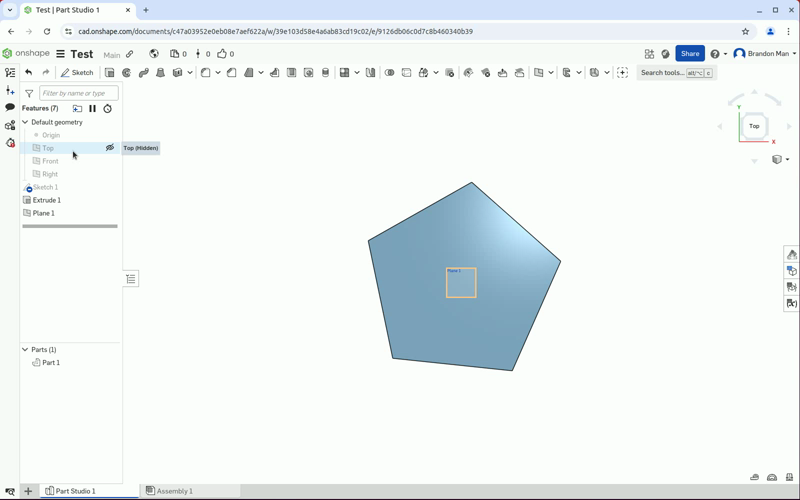
key(shift+s)
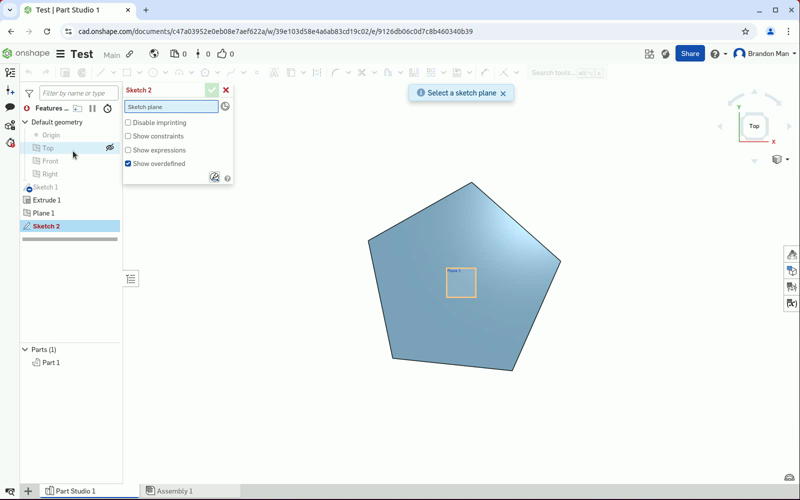
mouse_move(73, 215)
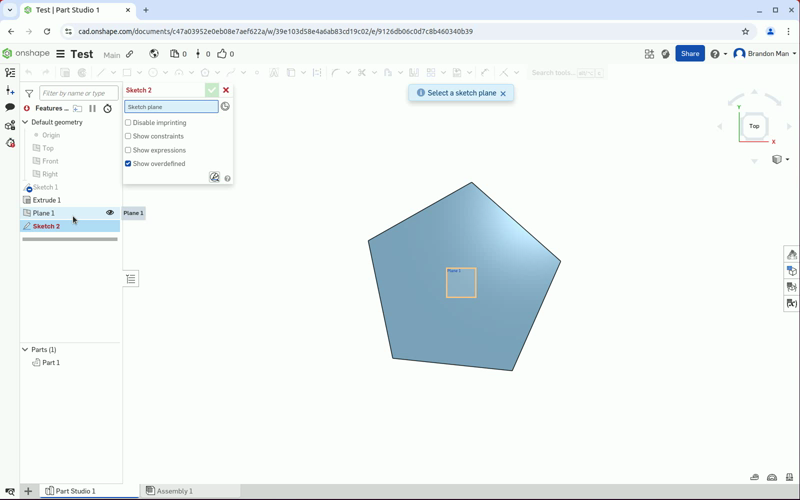
click(73, 215)
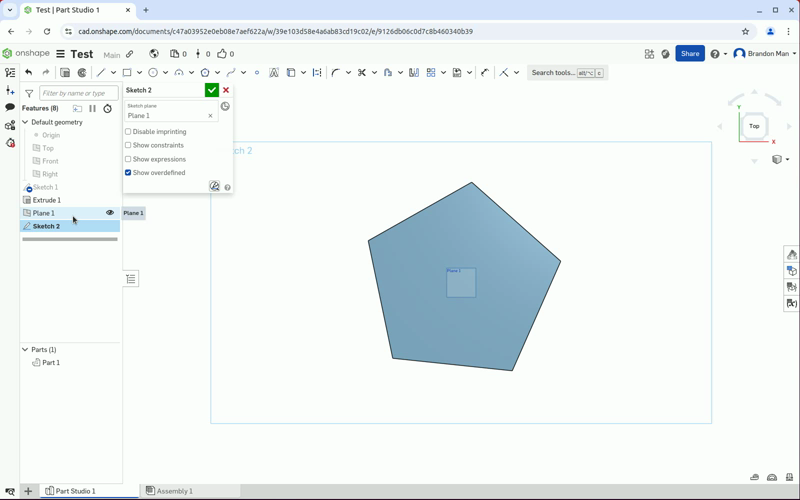
mouse_move(73, 352)
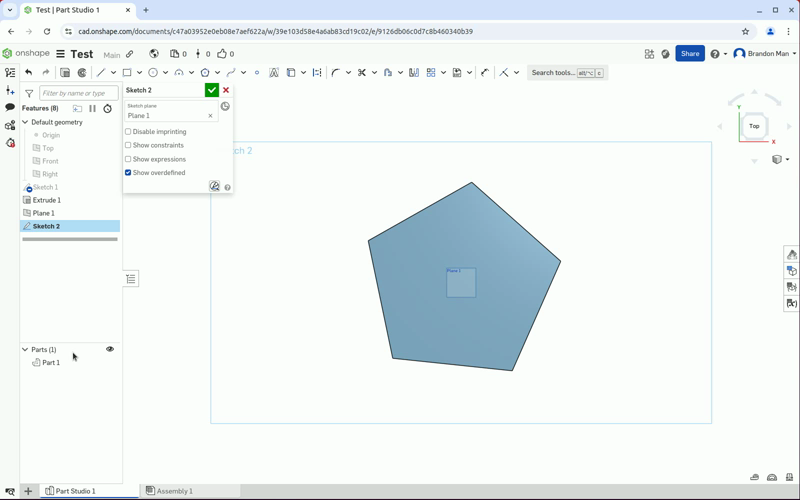
key(y)
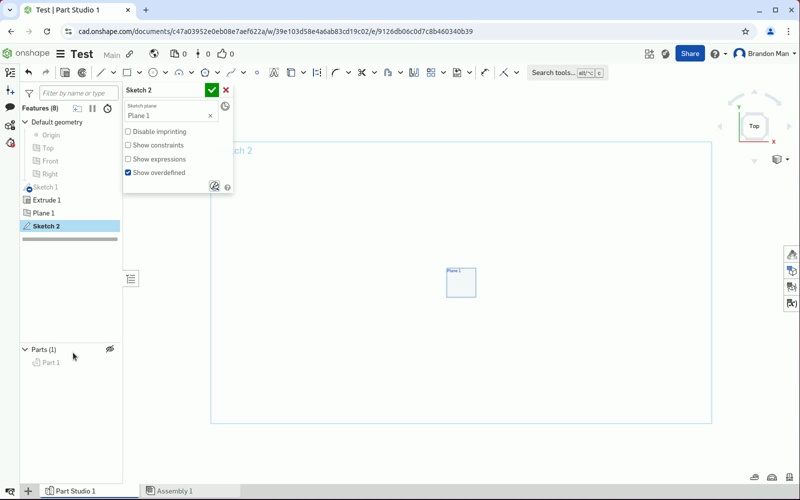
key(l)
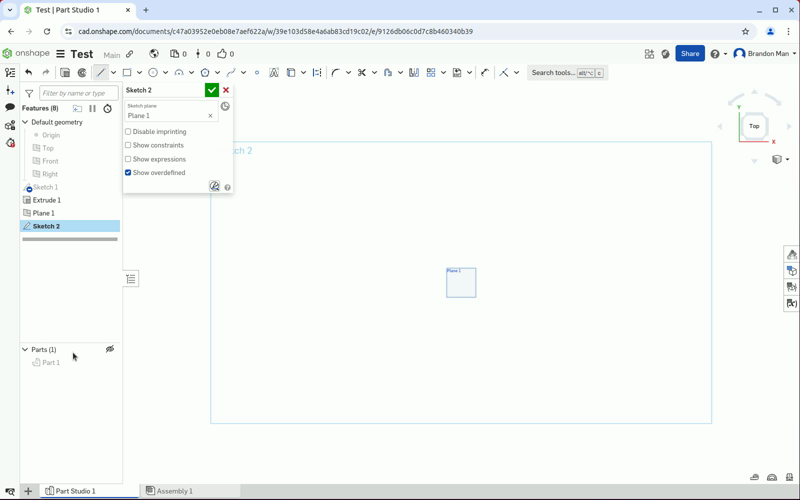
key_down(shift)
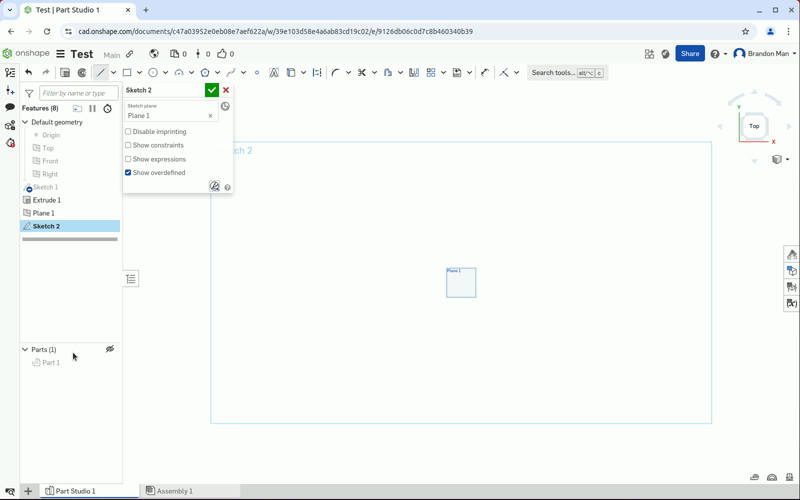
mouse_move(403, 262)
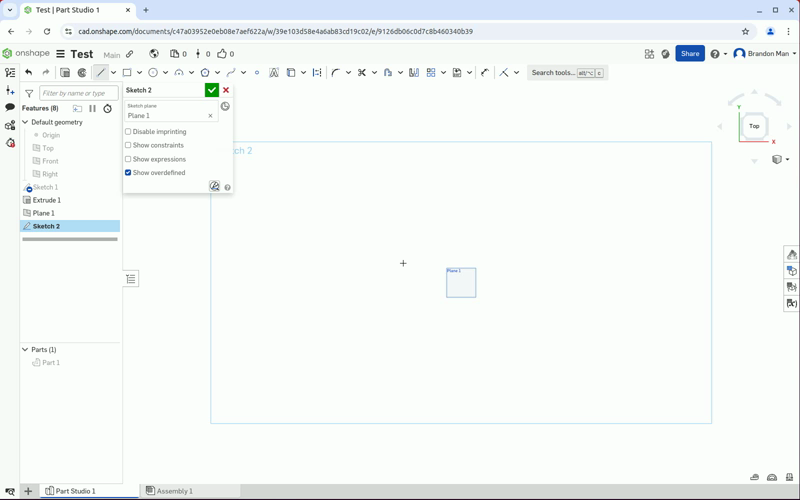
click(403, 262)
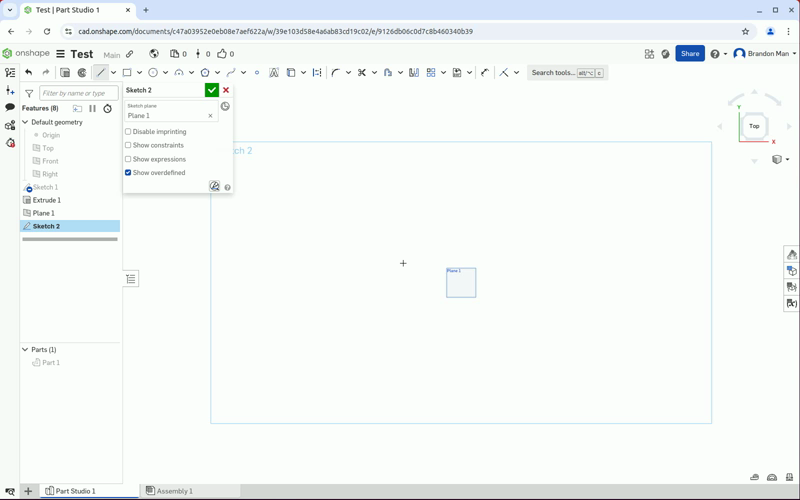
key_up(shift)
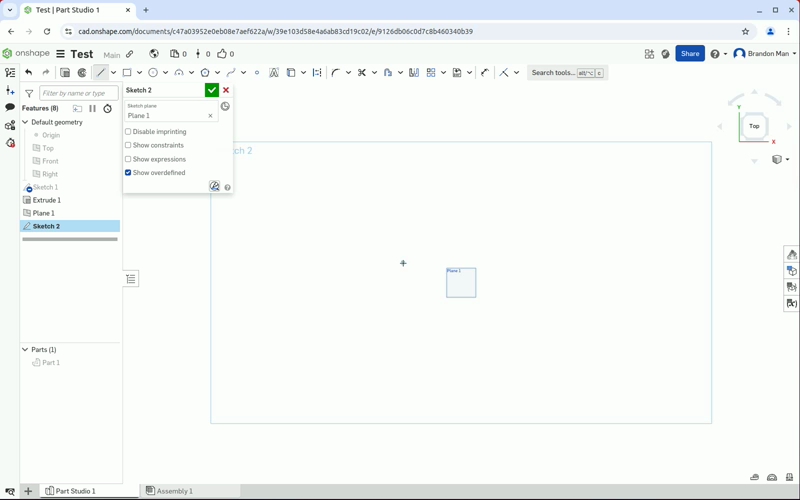
key_down(shift)
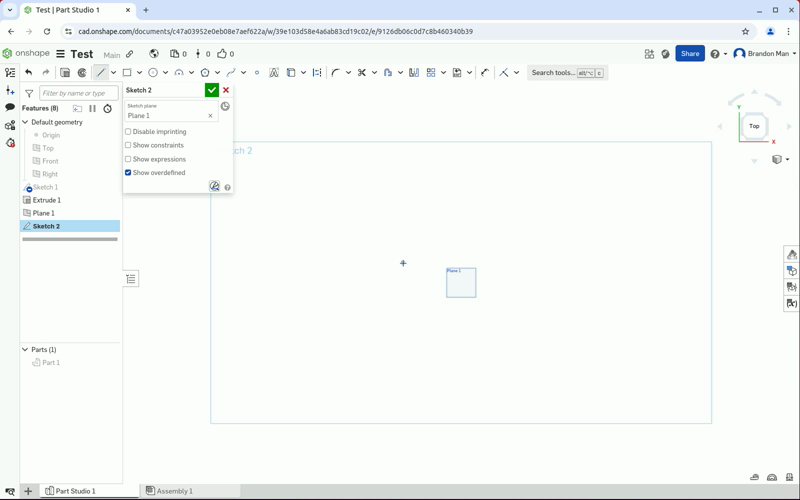
mouse_move(433, 262)
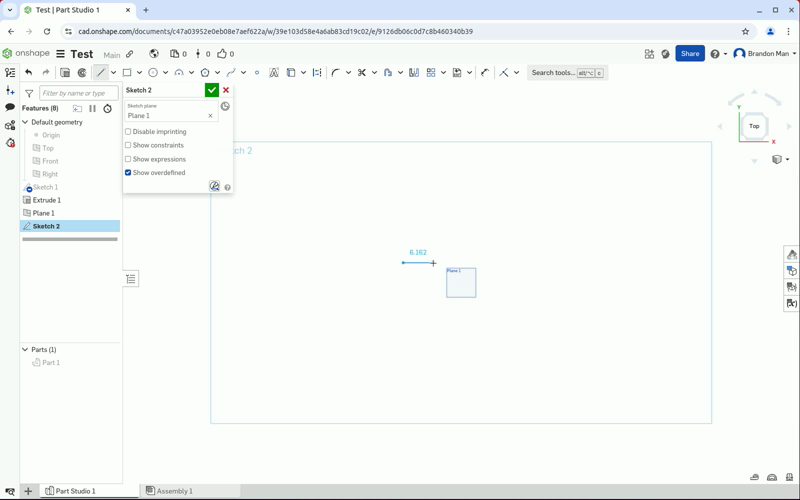
mouse_move(409, 315)
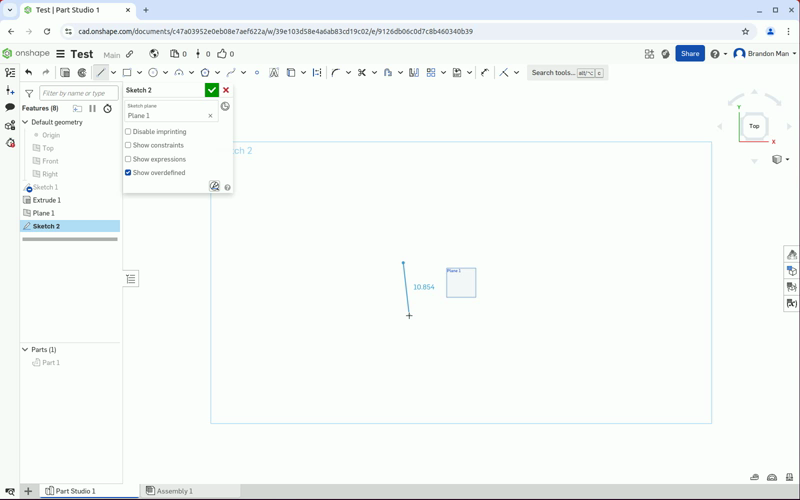
click(409, 315)
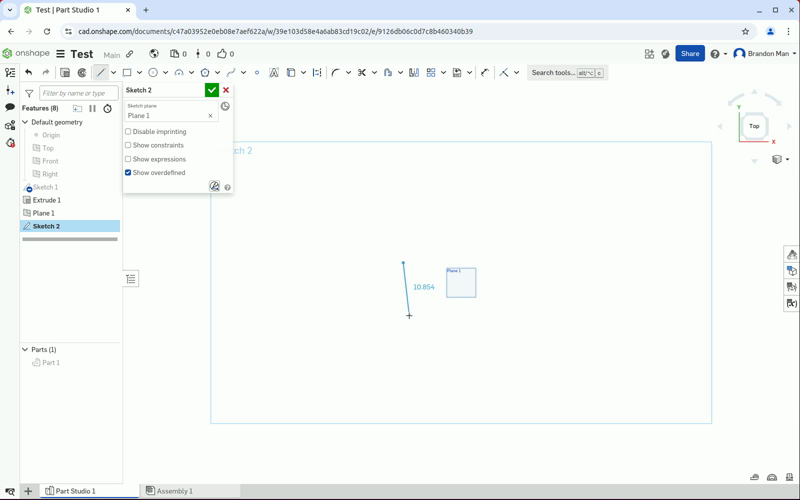
key_up(shift)
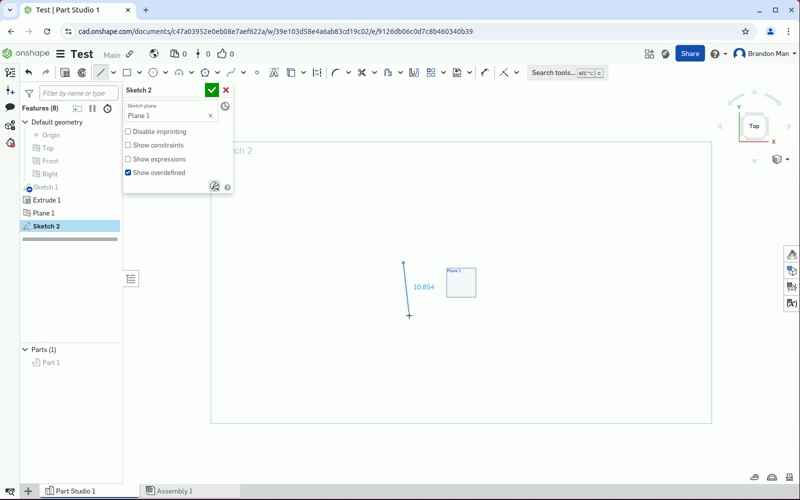
key_down(shift)
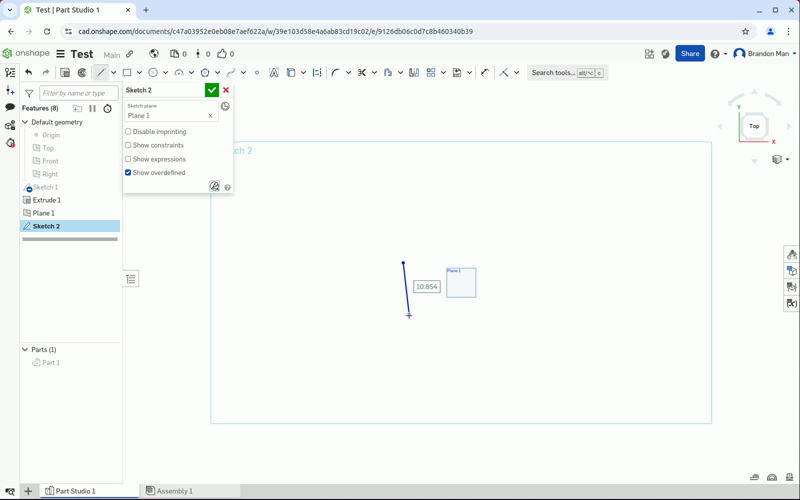
mouse_move(439, 315)
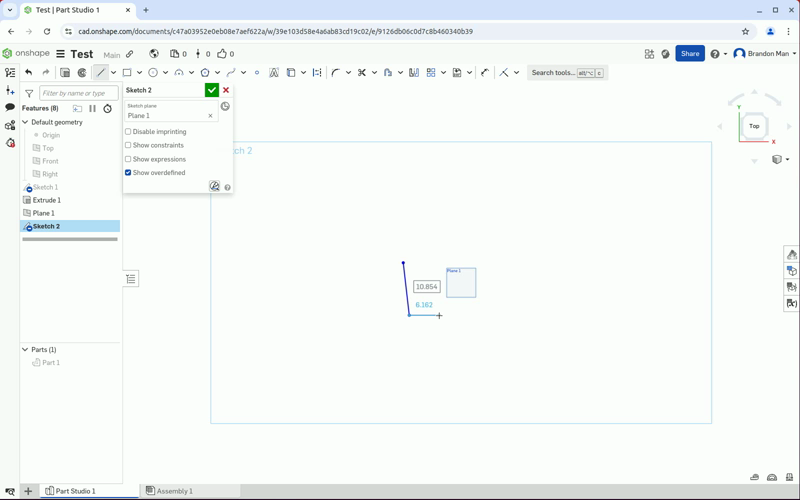
mouse_move(454, 342)
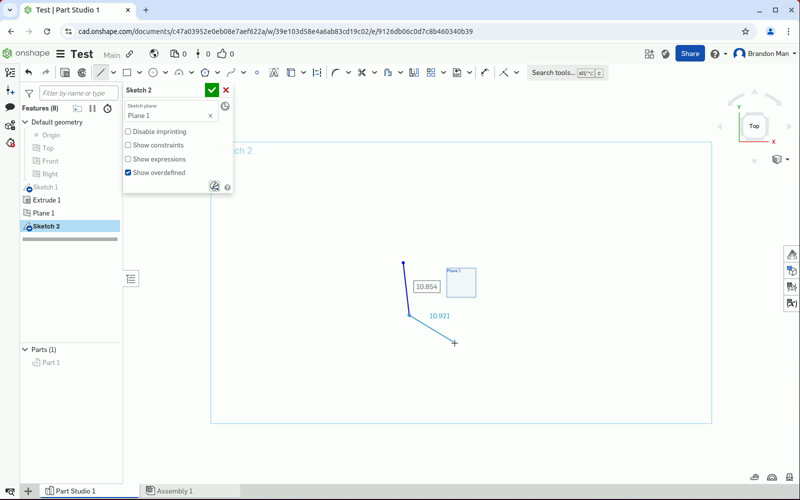
click(454, 342)
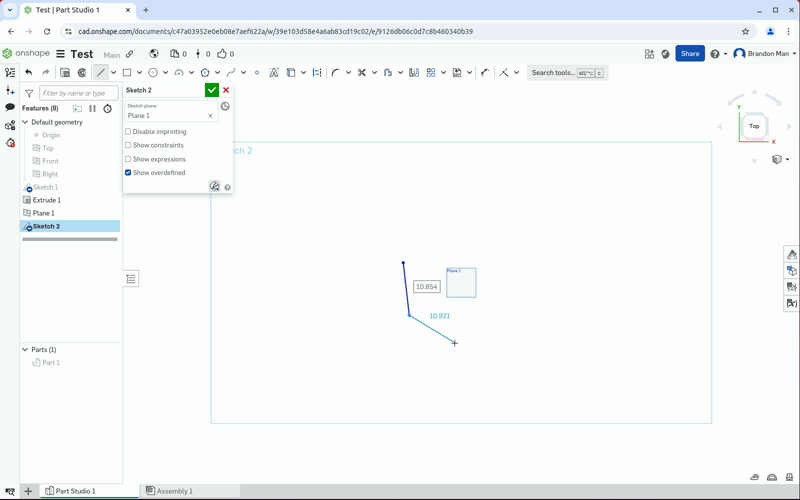
key_up(shift)
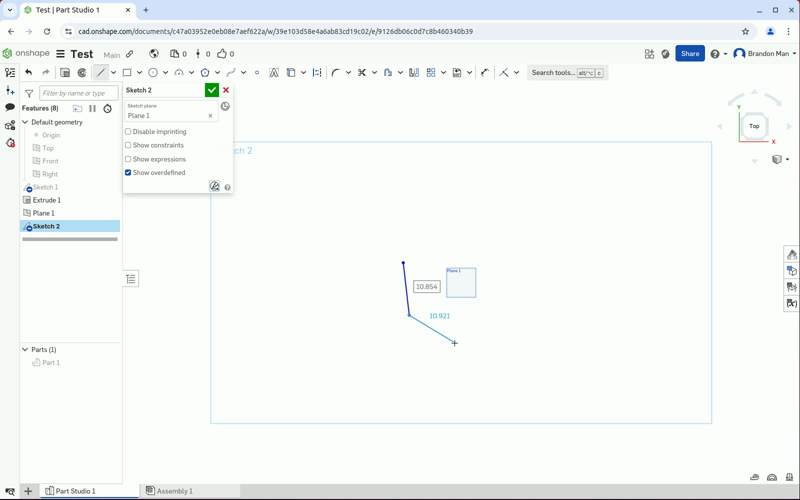
key_down(shift)
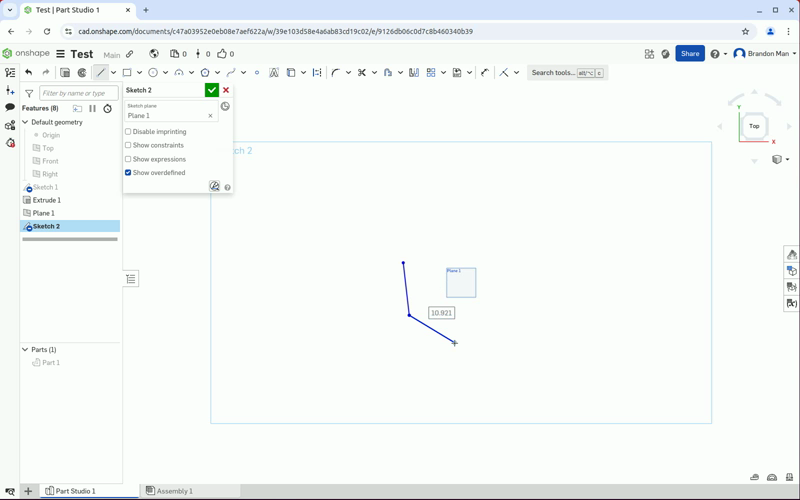
mouse_move(484, 342)
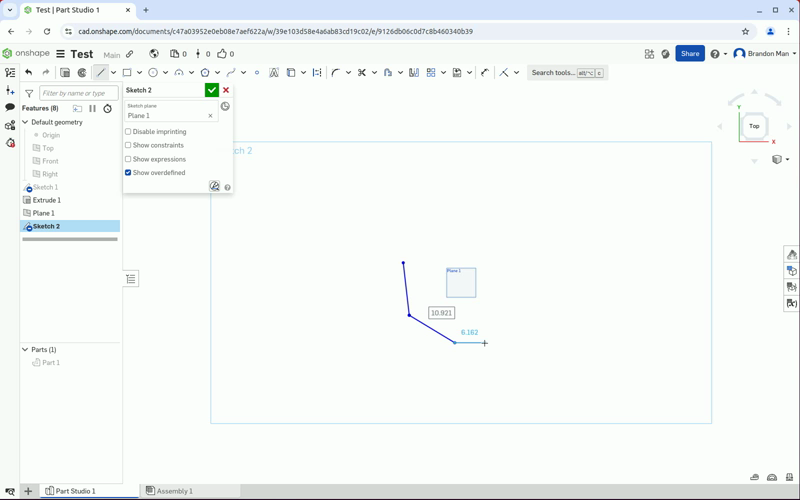
mouse_move(504, 325)
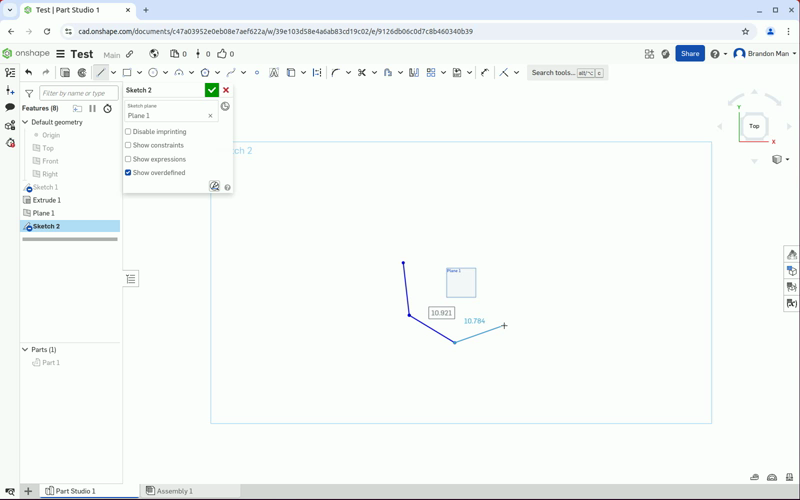
click(504, 325)
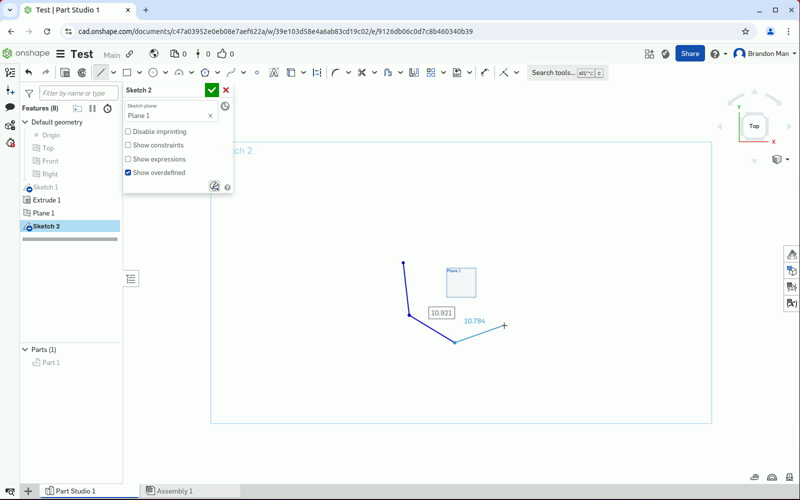
key_up(shift)
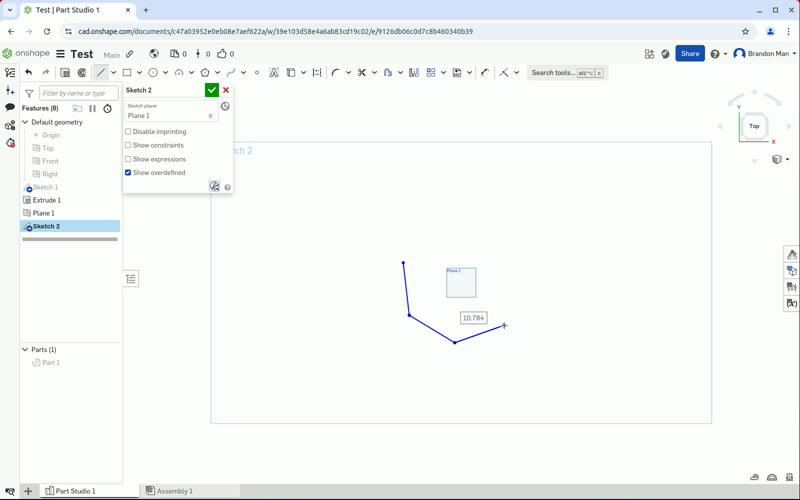
key_down(shift)
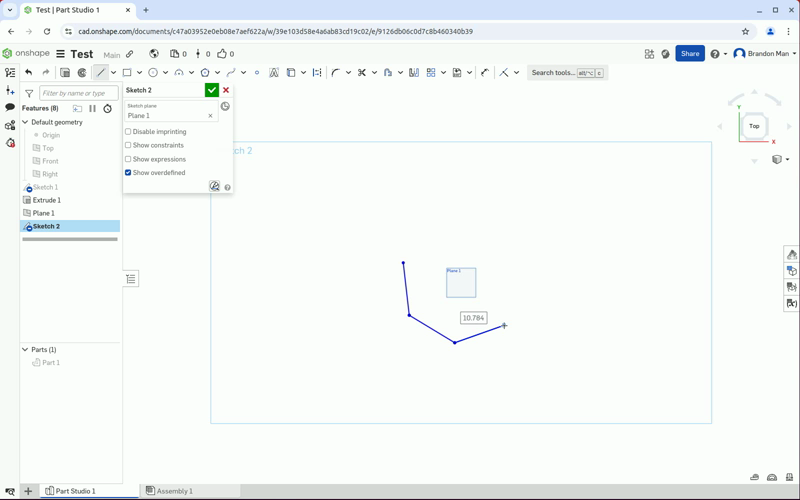
mouse_move(534, 325)
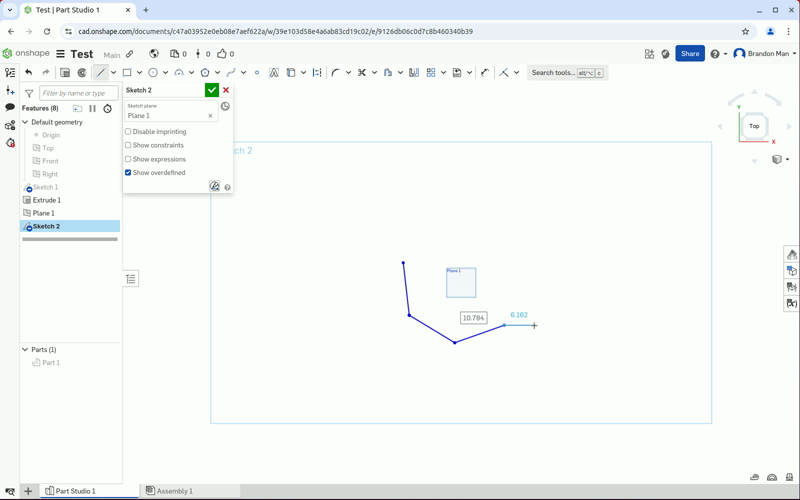
mouse_move(521, 275)
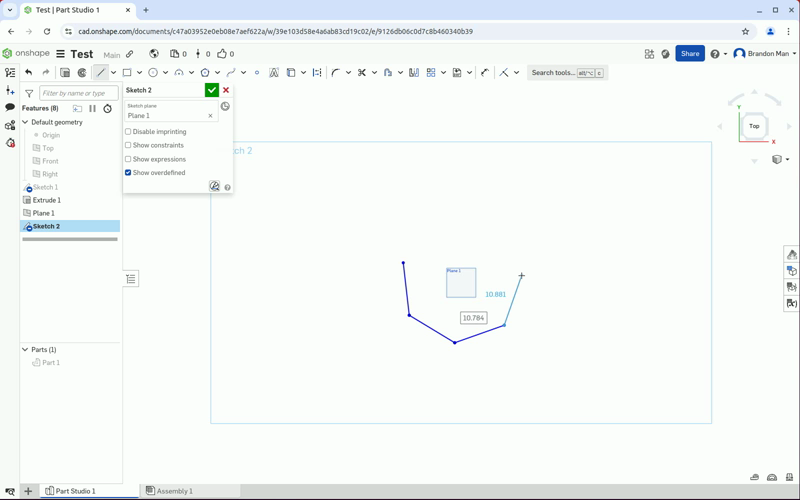
click(521, 275)
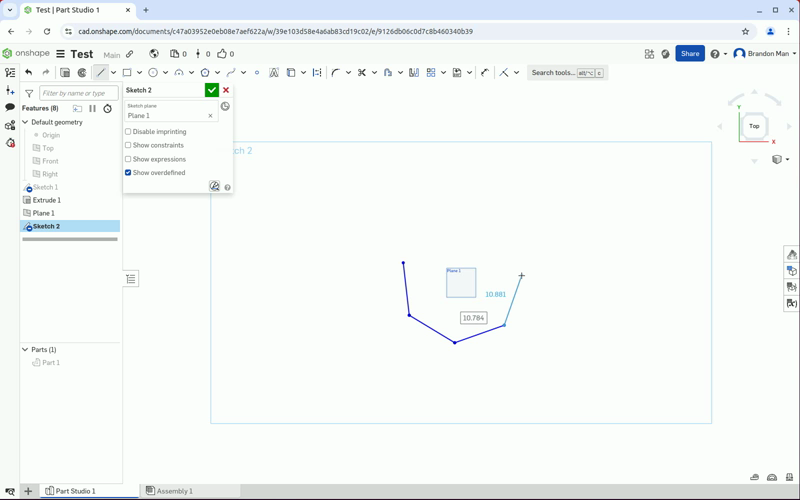
key_up(shift)
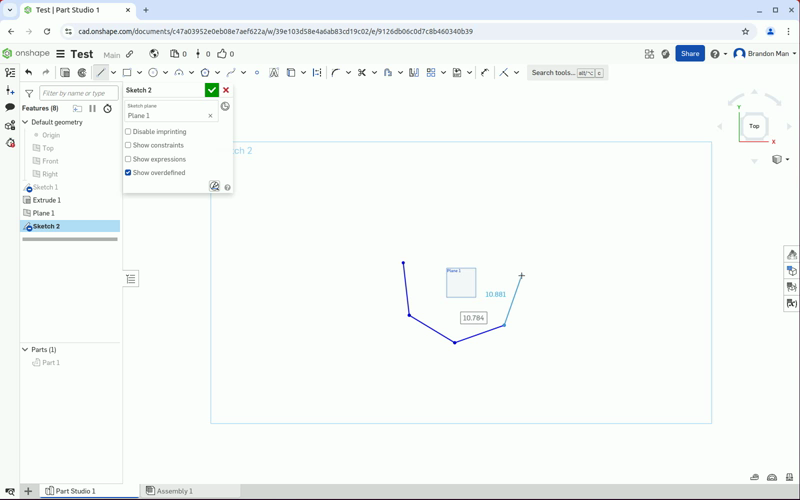
key_down(shift)
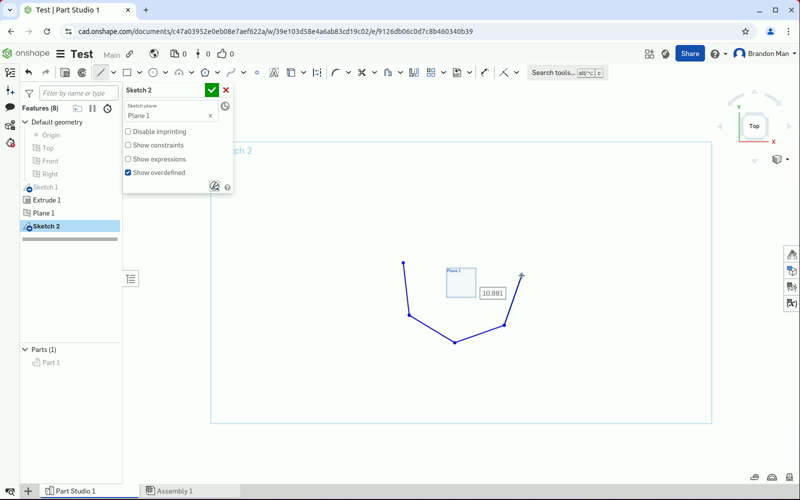
mouse_move(551, 275)
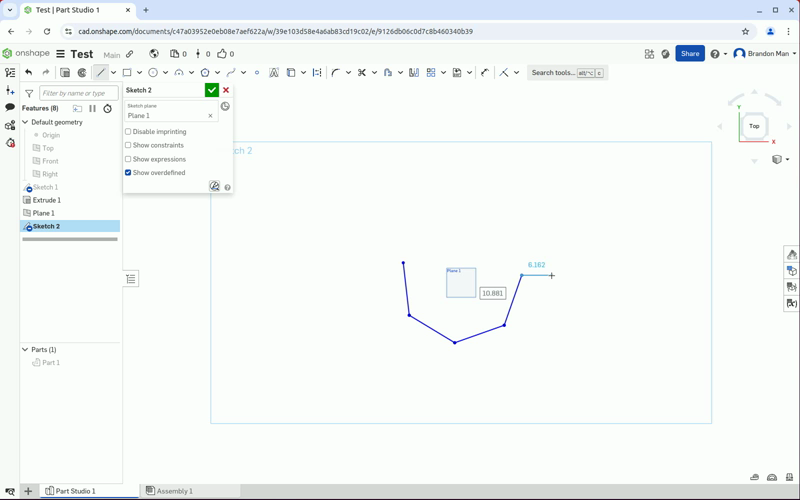
mouse_move(492, 230)
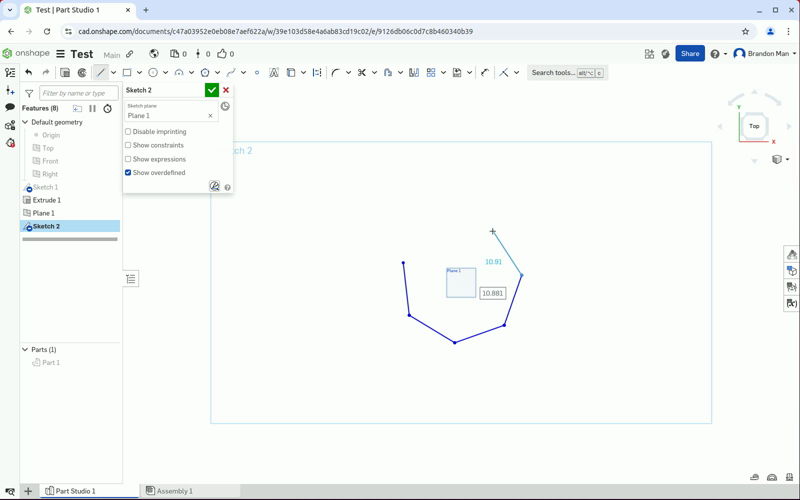
click(492, 230)
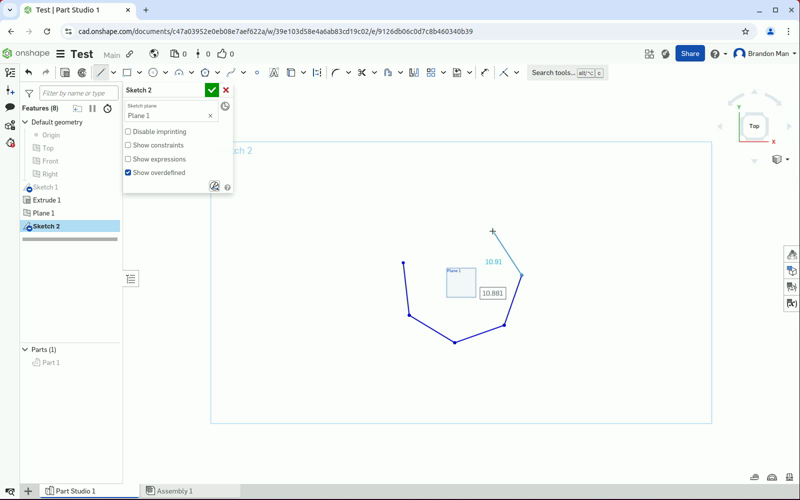
key_up(shift)
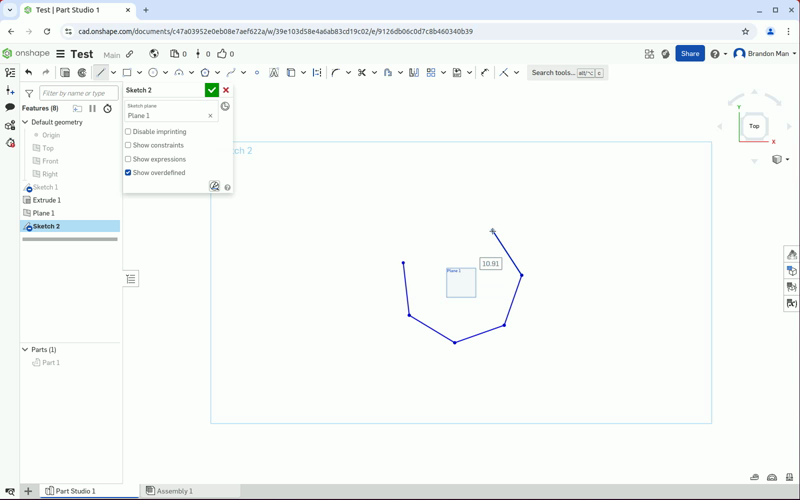
key_down(shift)
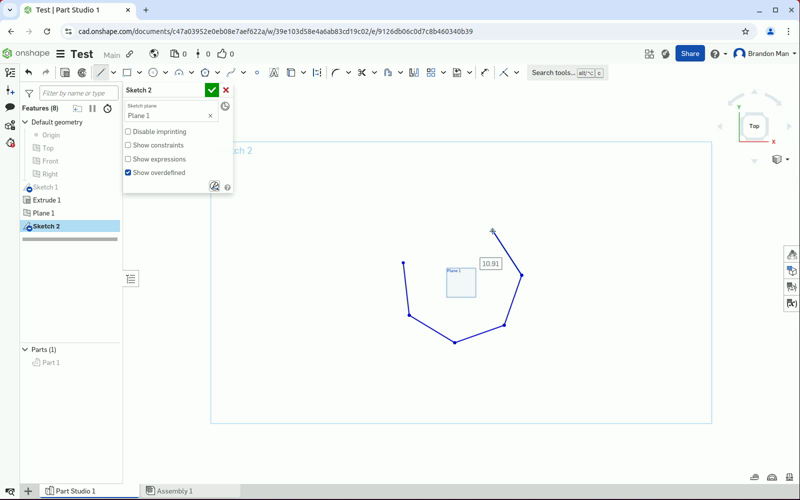
mouse_move(522, 230)
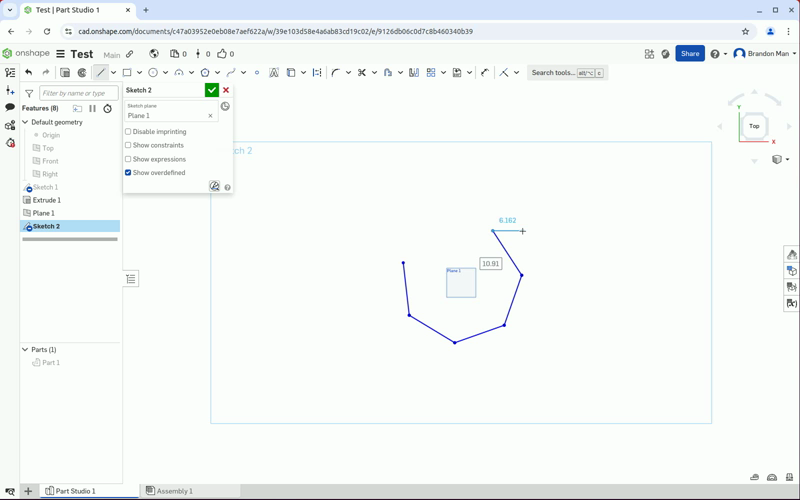
mouse_move(440, 225)
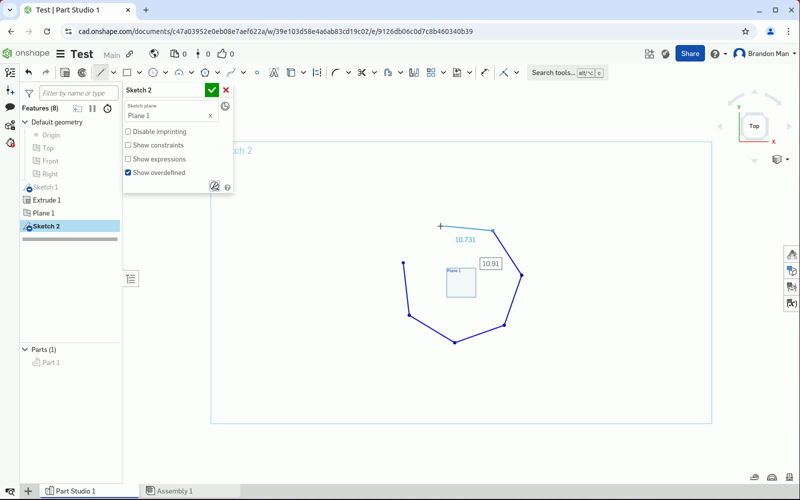
click(440, 225)
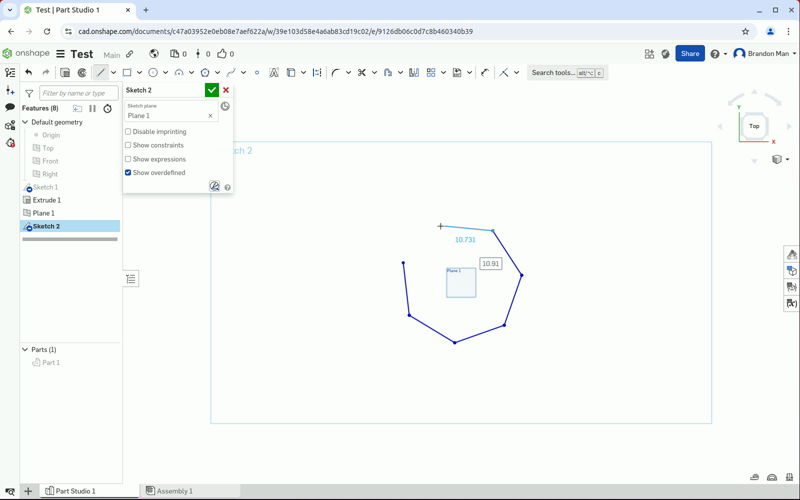
key_up(shift)
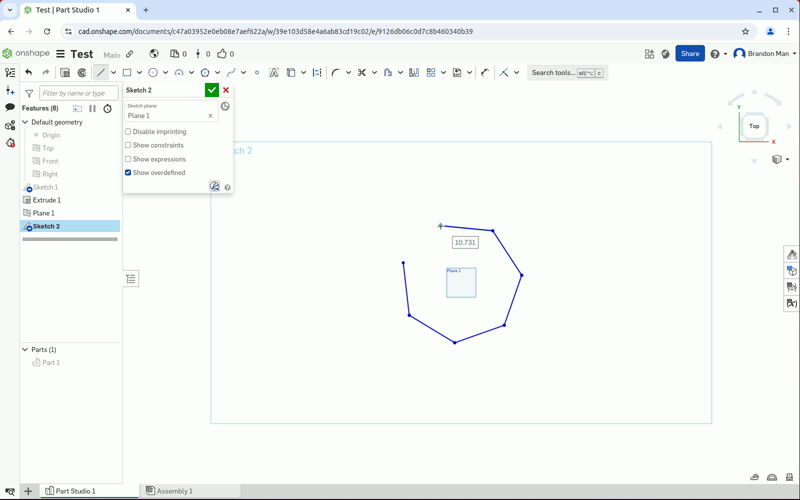
mouse_move(470, 225)
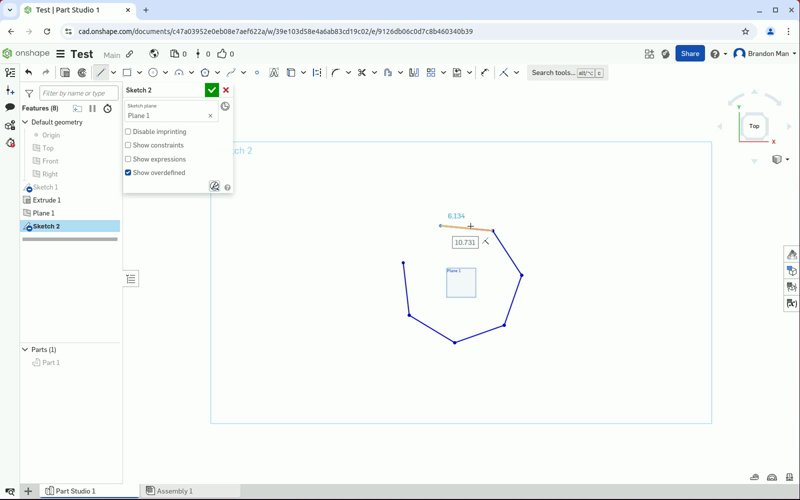
key_down(shift)
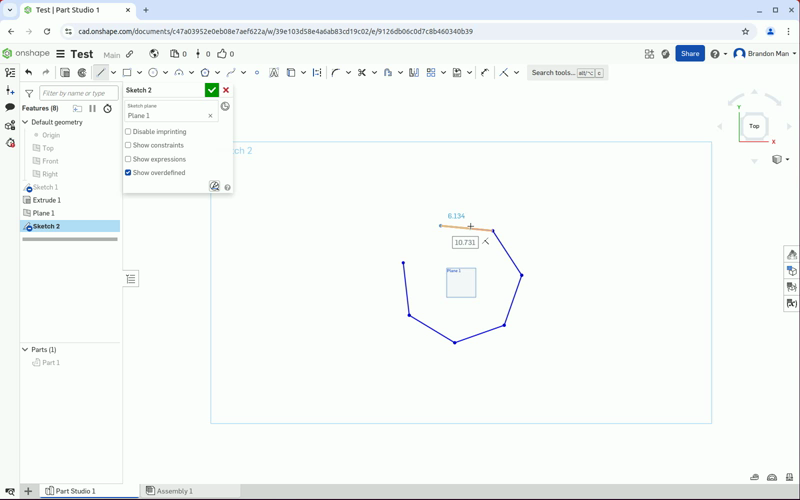
mouse_move(403, 262)
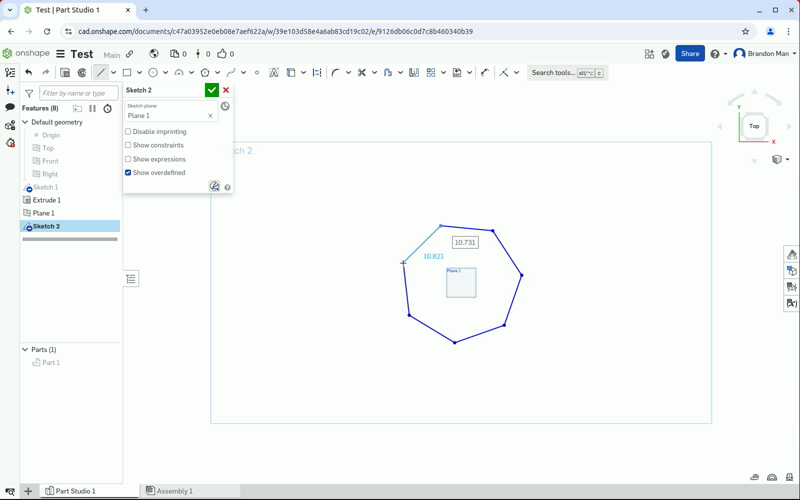
key_up(shift)
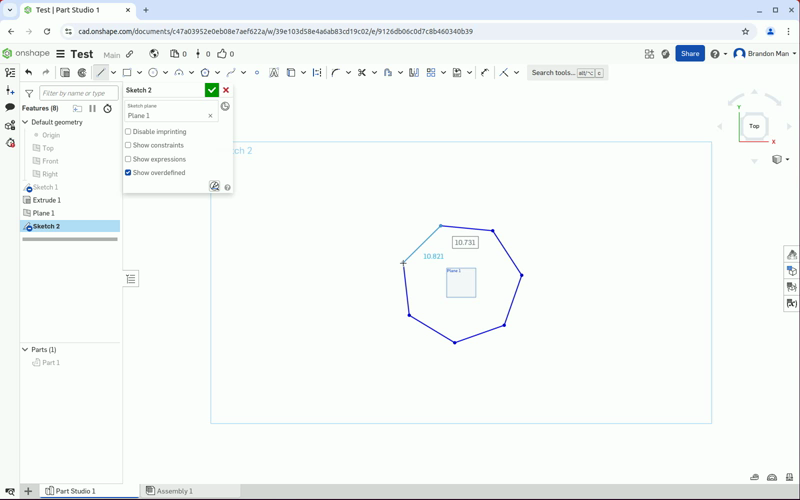
click(403, 262)
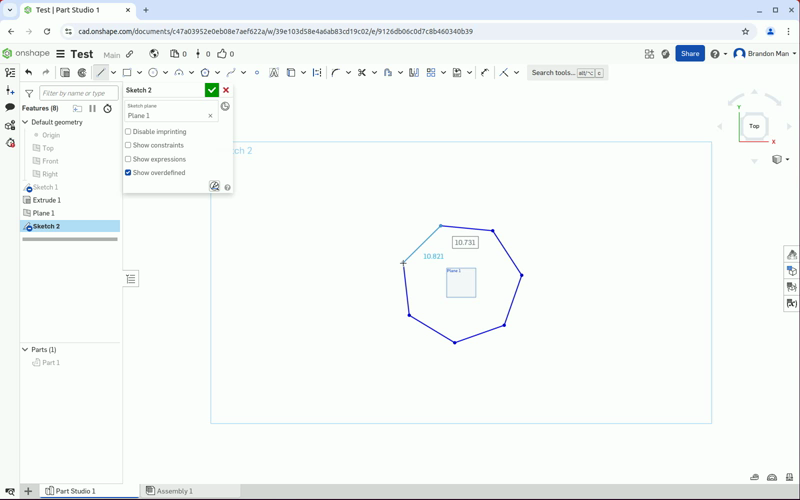
key(esc)
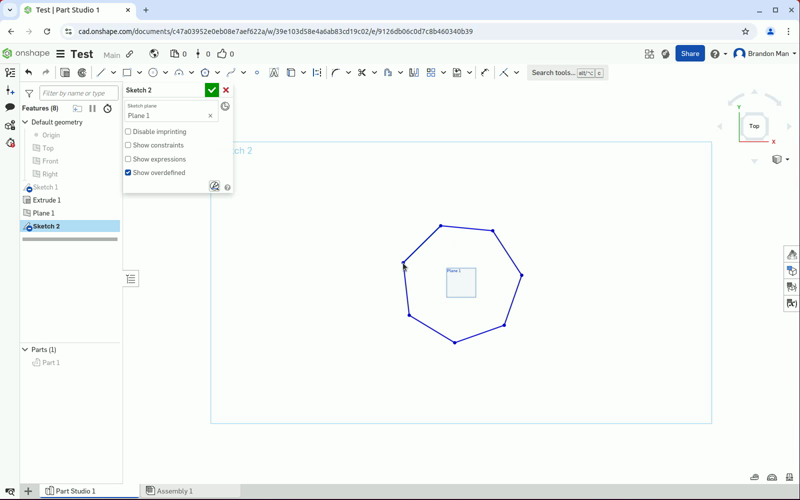
mouse_move(478, 311)
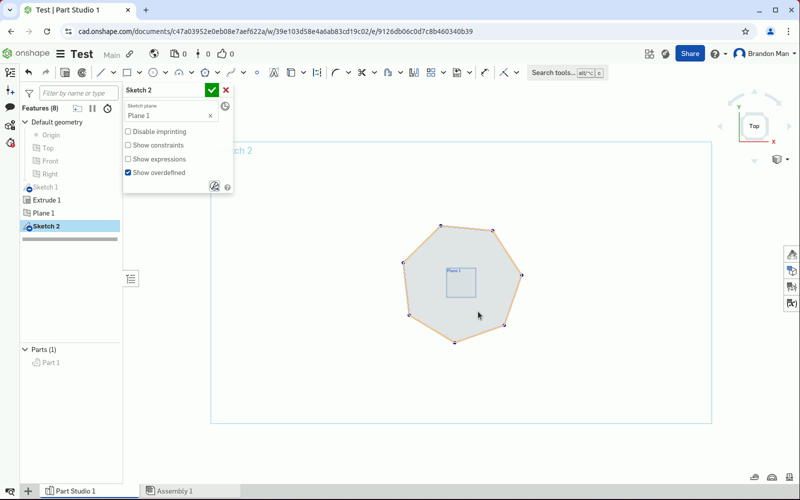
click(478, 311)
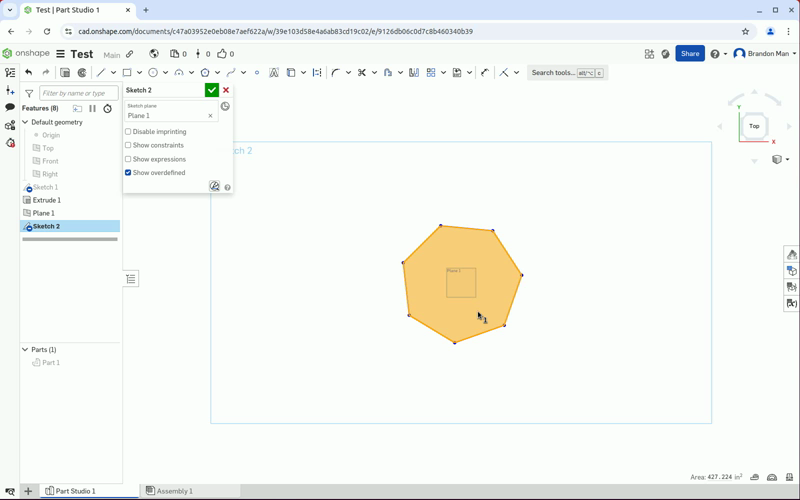
mouse_move(73, 352)
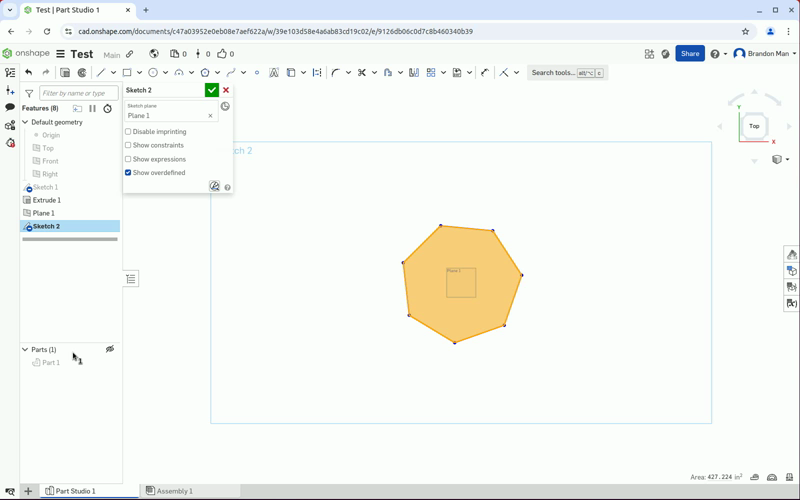
key(shift+y)
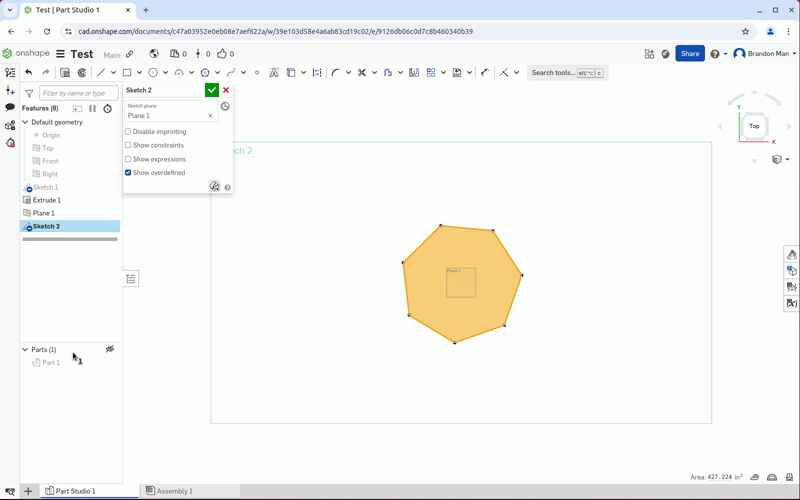
key(shift+e)
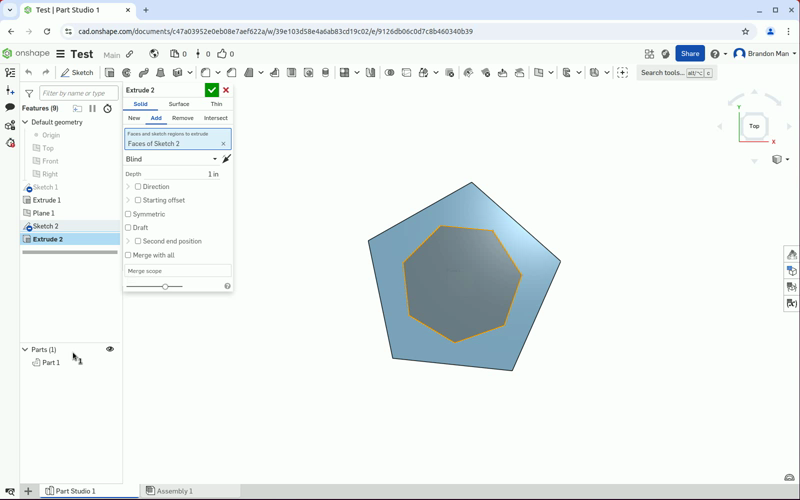
mouse_move(143, 106)
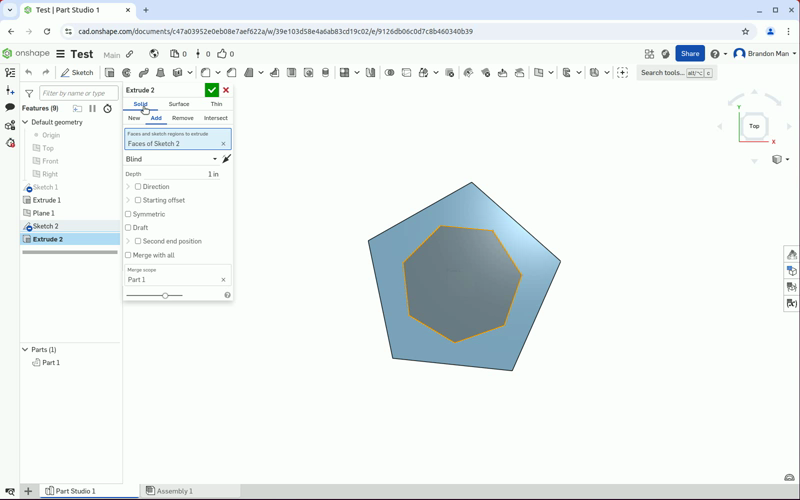
click(143, 106)
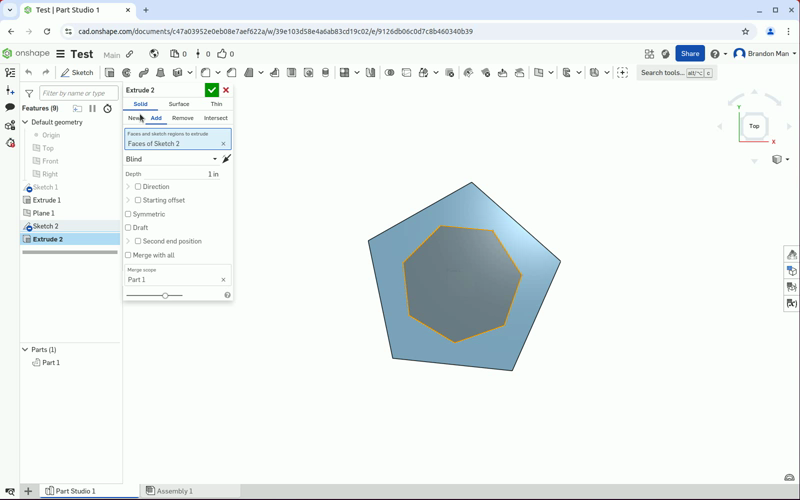
mouse_move(137, 120)
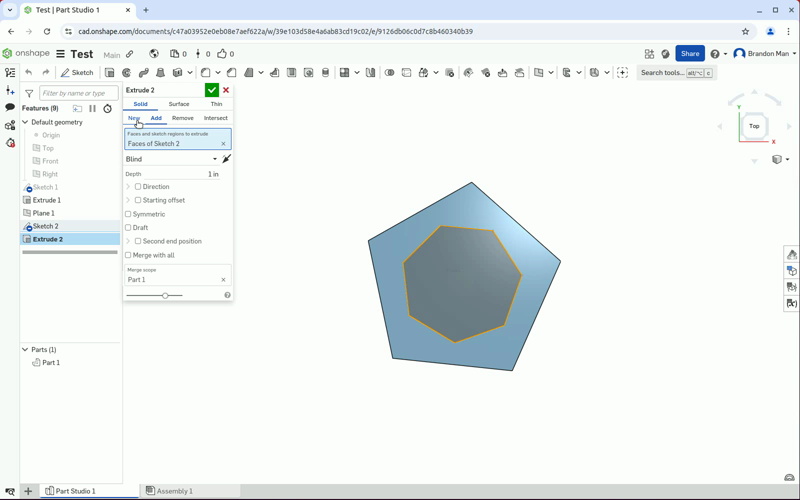
click(137, 120)
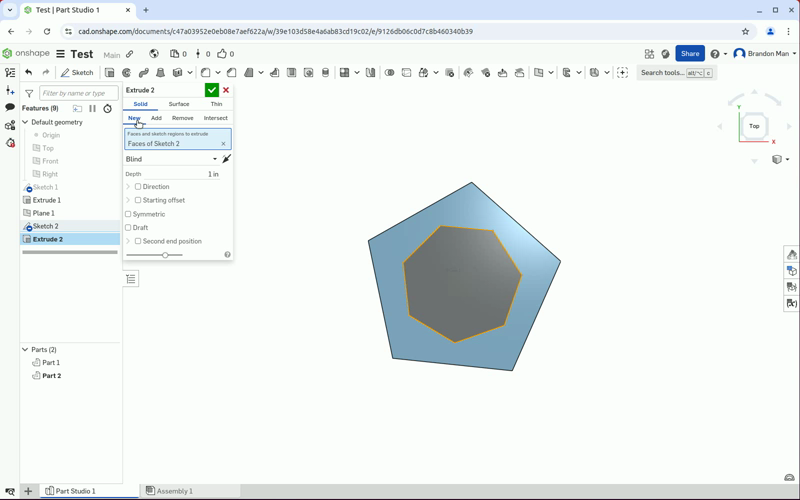
key(tab, 4)
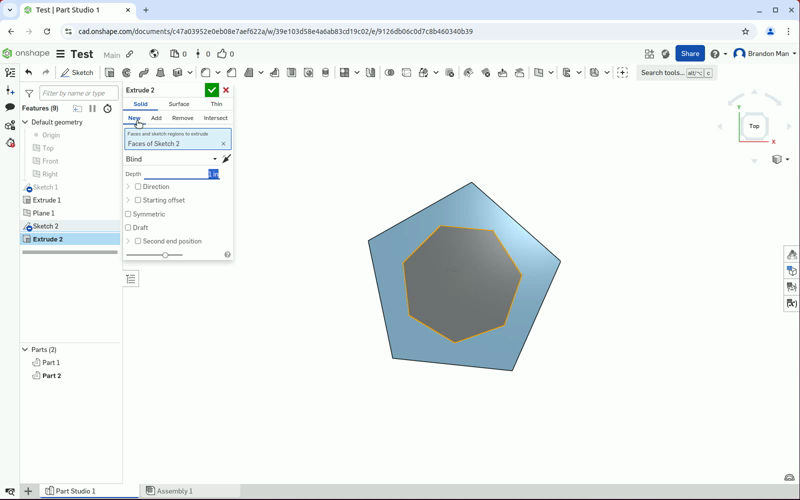
text(11.554)
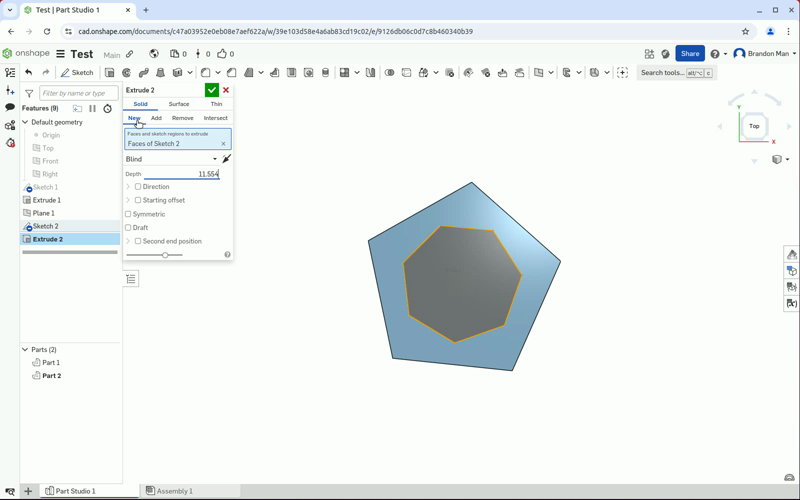
key(enter)
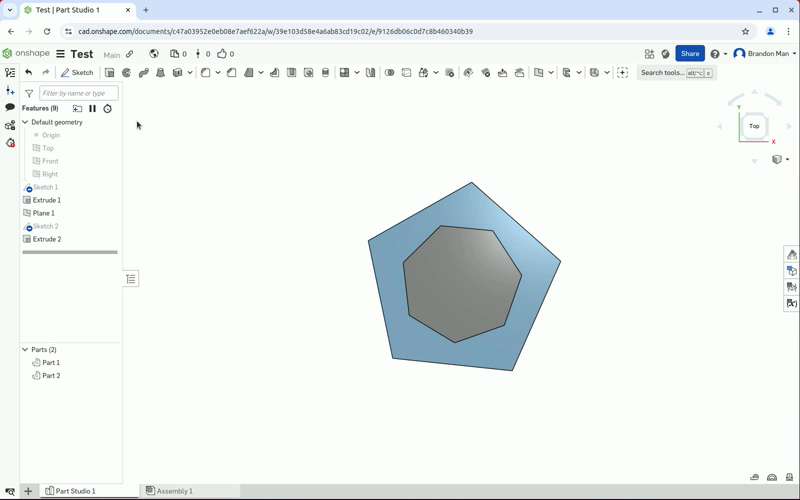
key(shift+h)
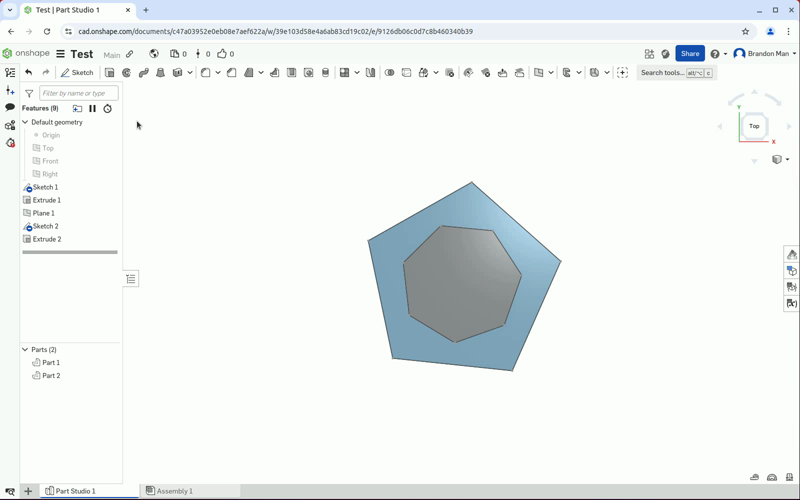
key(shift+h)
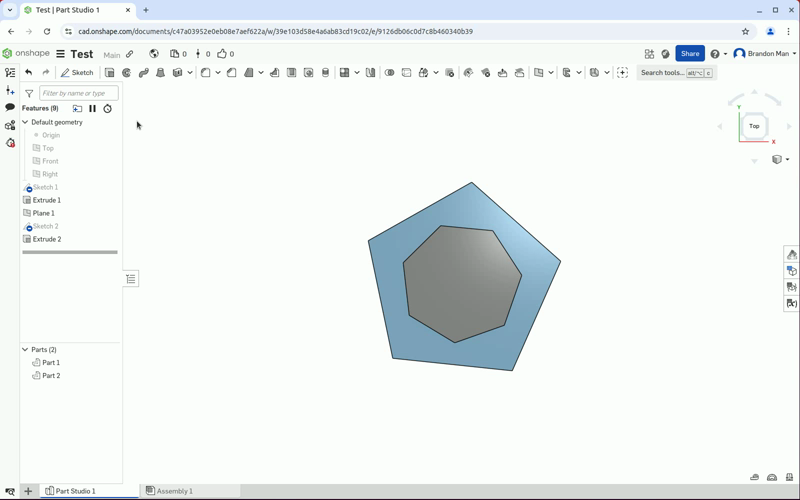
mouse_move(73, 189)
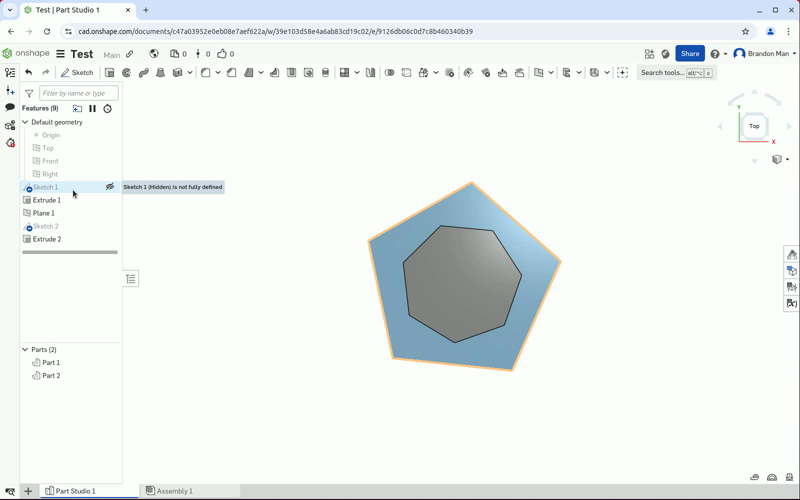
click(73, 189)
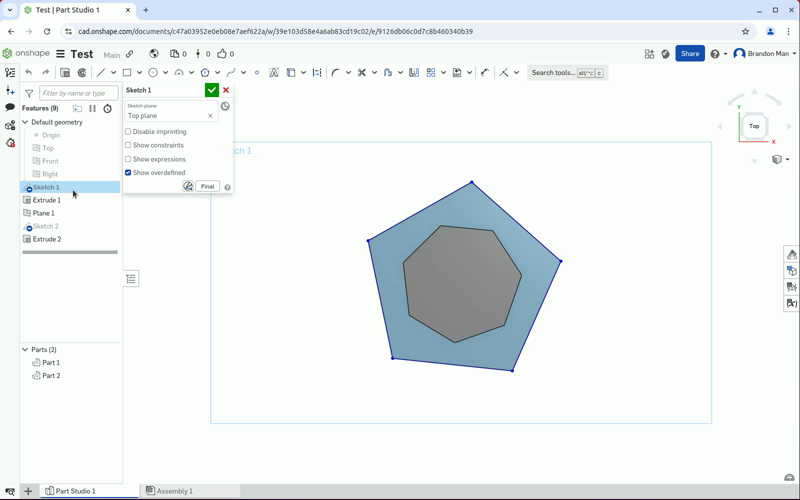
mouse_move(229, 92)
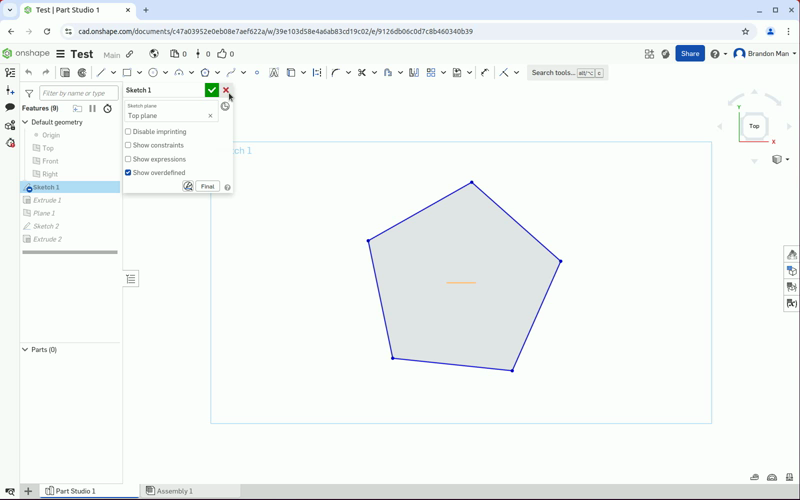
click(229, 92)
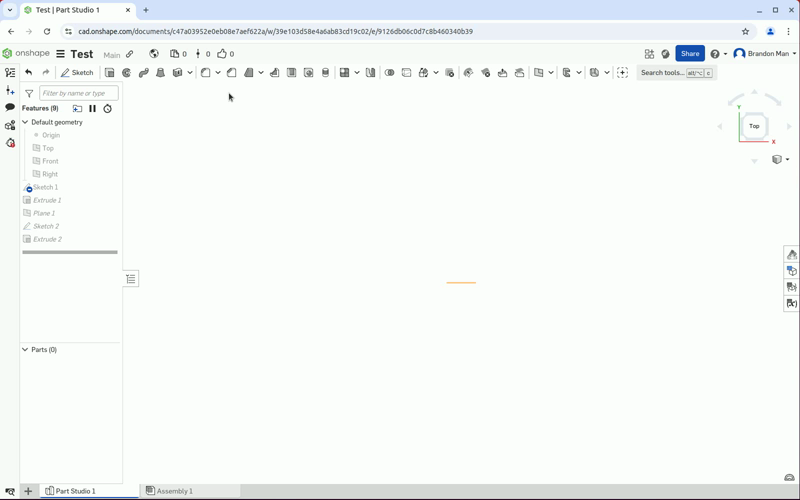
mouse_move(541, 75)
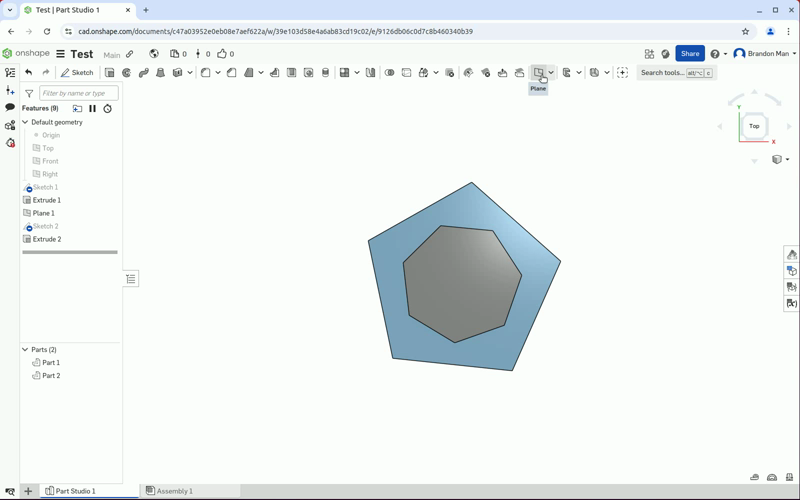
click(541, 75)
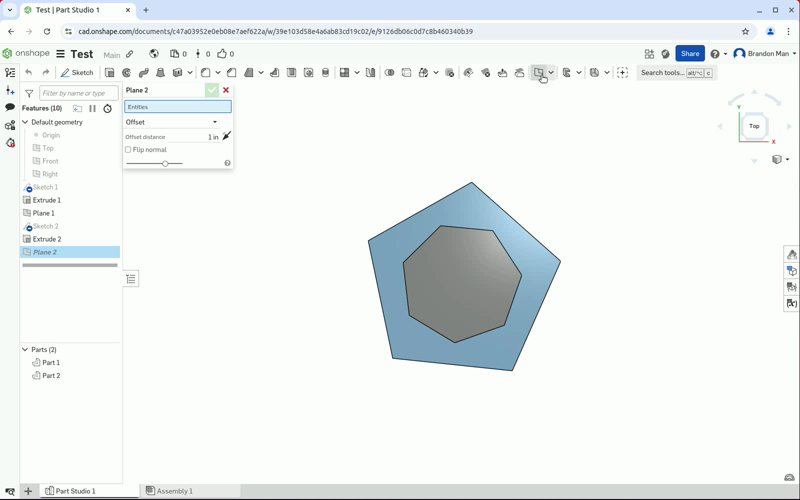
mouse_move(73, 150)
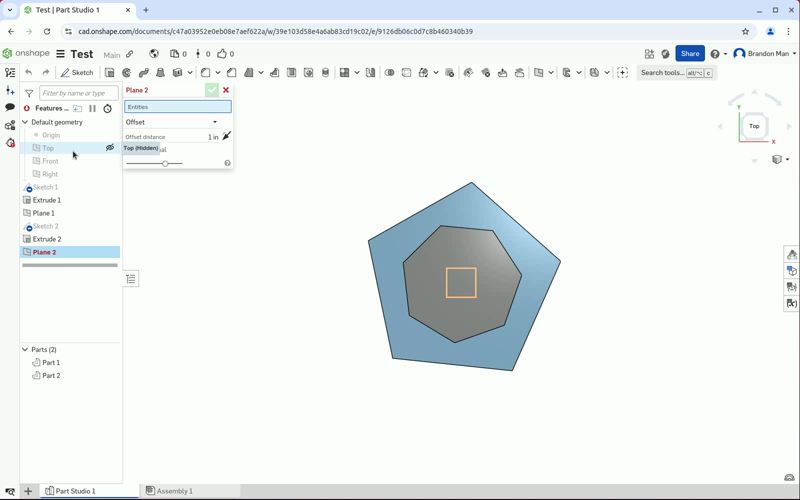
click(73, 150)
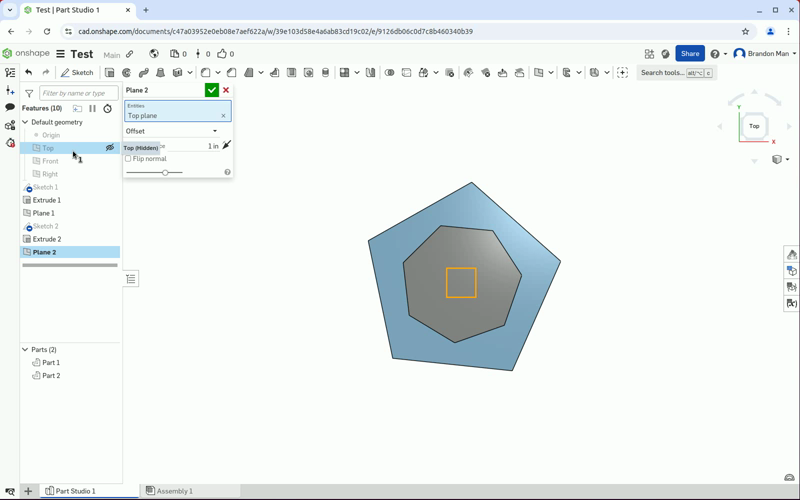
key(tab, 2)
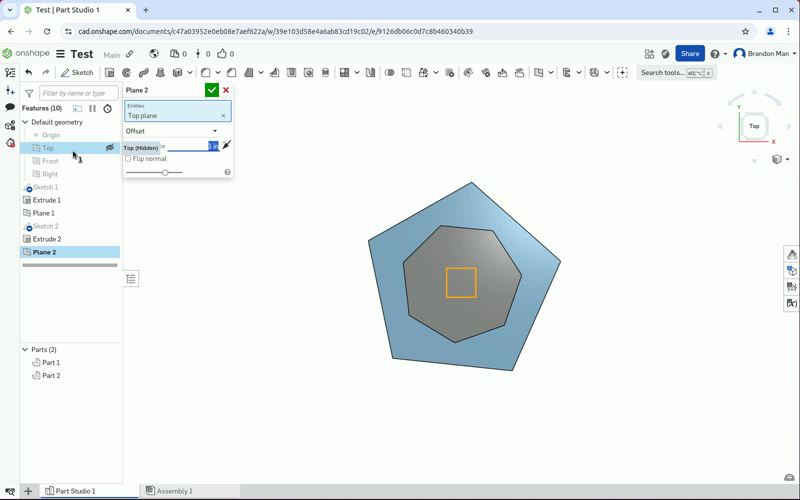
text(23.108)
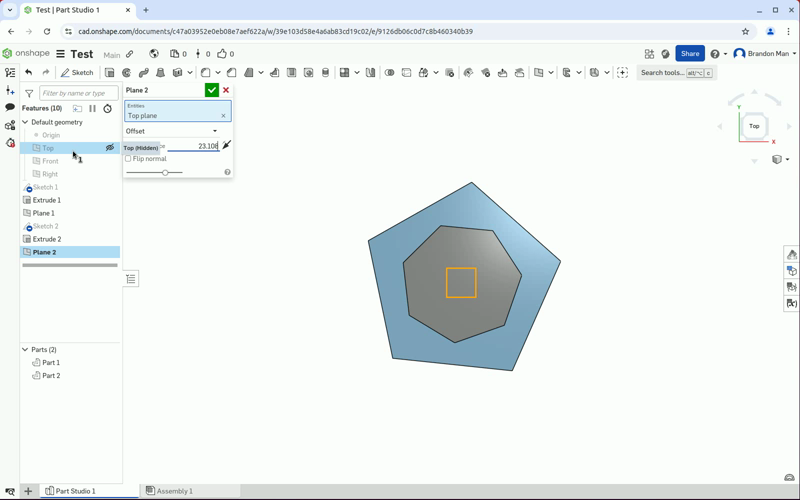
key(enter, 2)
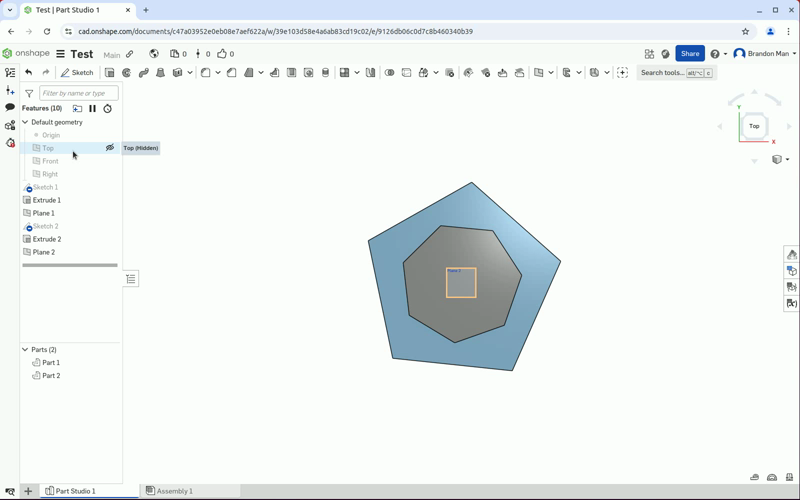
key(shift+s)
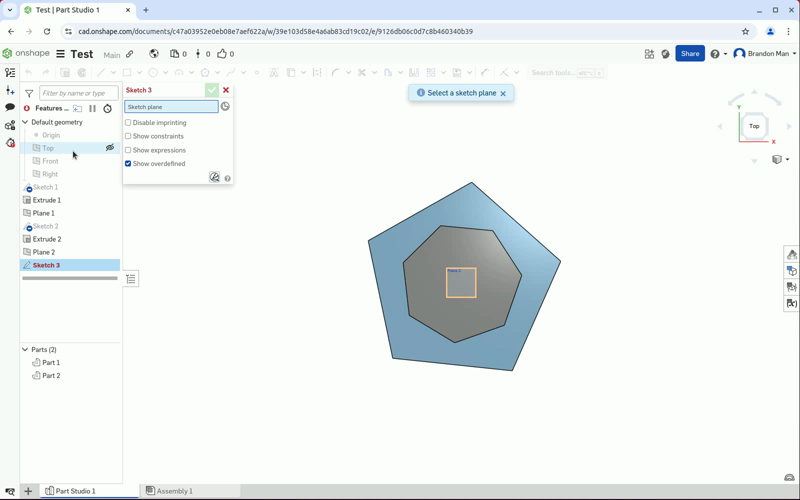
mouse_move(73, 254)
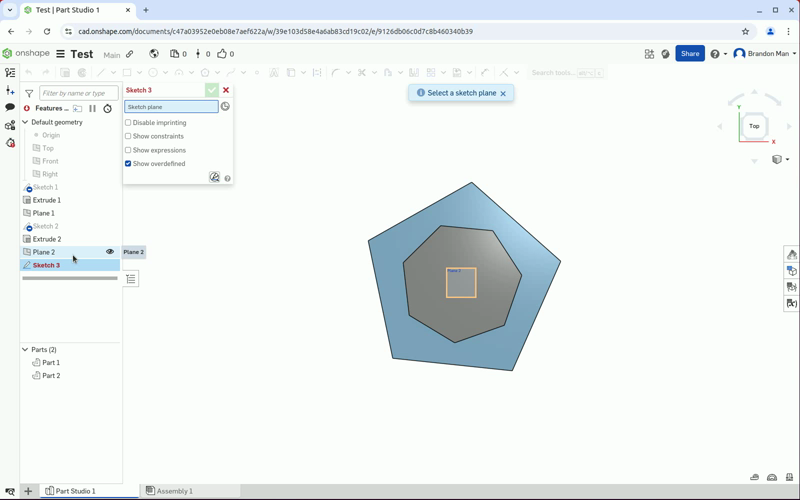
click(73, 254)
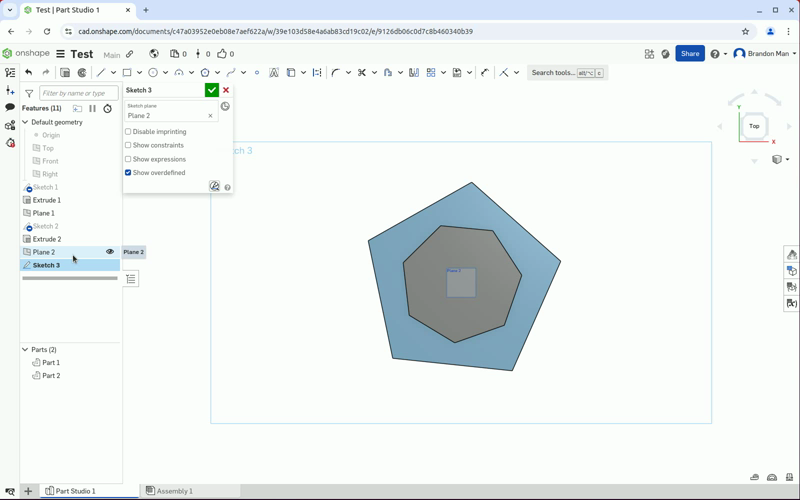
mouse_move(73, 352)
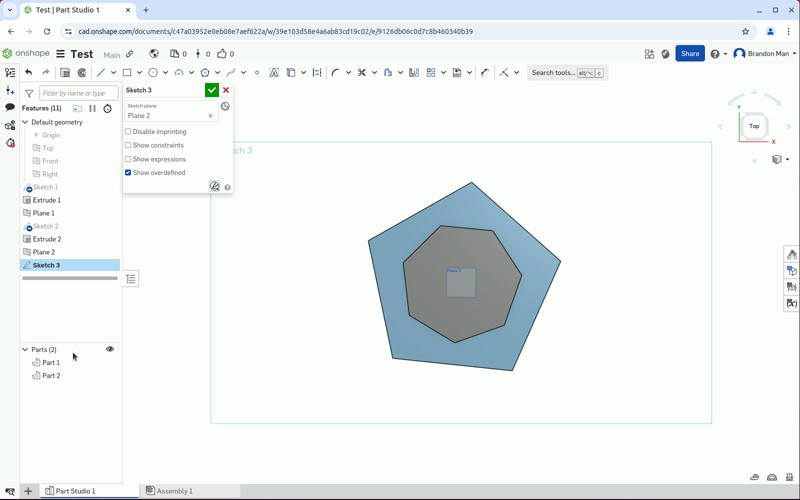
key(y)
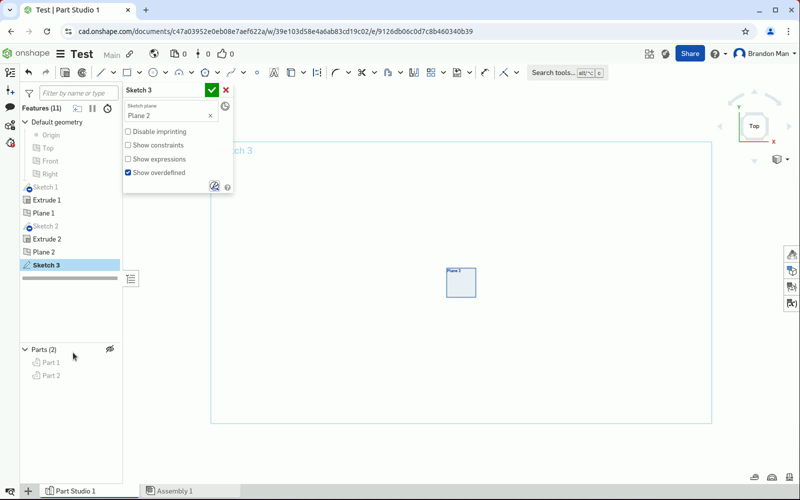
key(c)
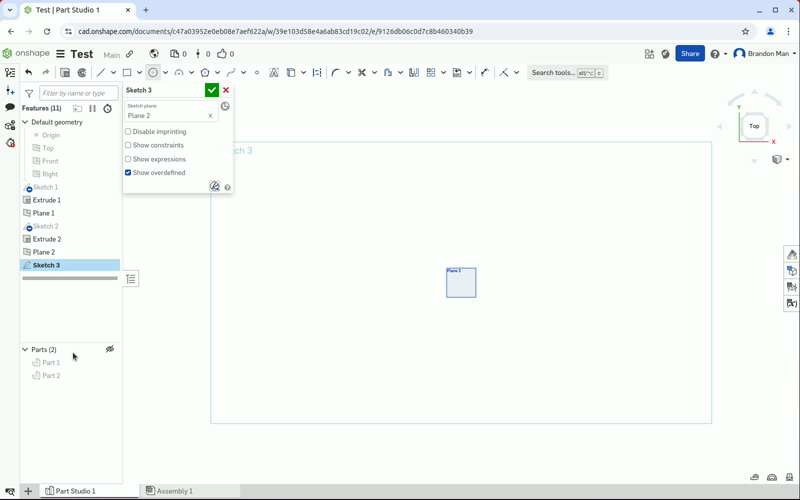
key_down(shift)
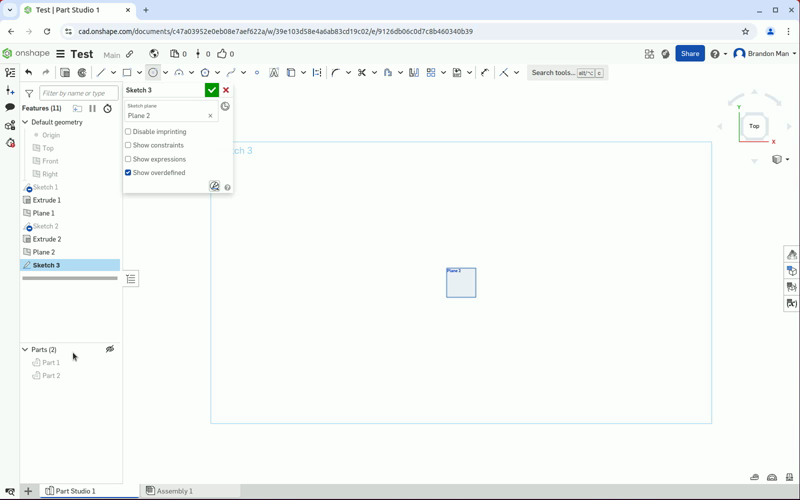
mouse_move(461, 282)
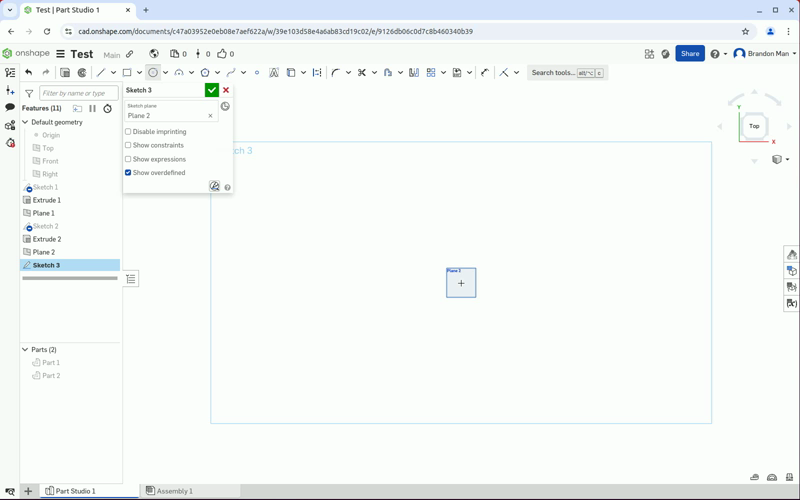
click(461, 282)
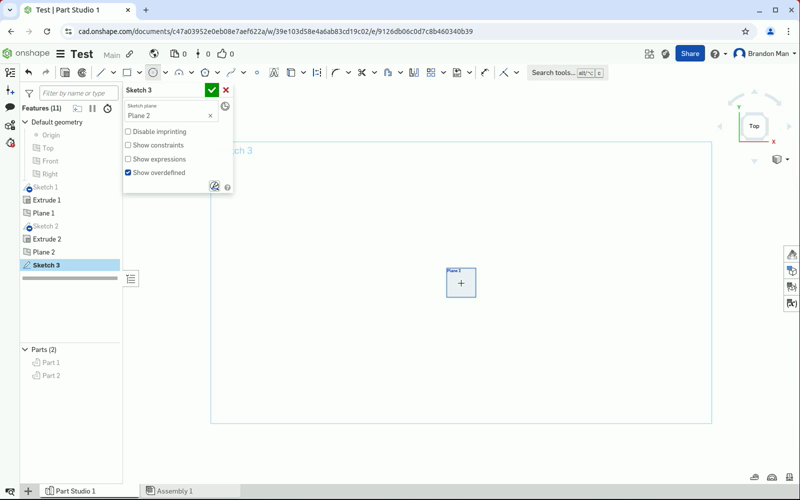
key_up(shift)
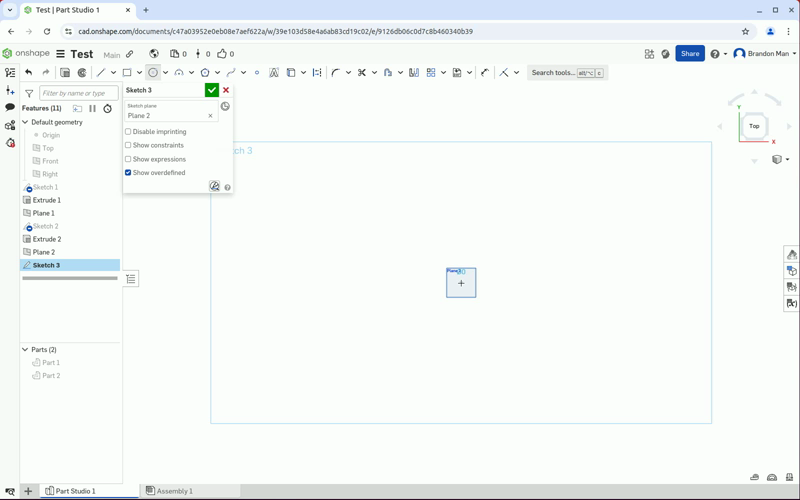
mouse_move(482, 282)
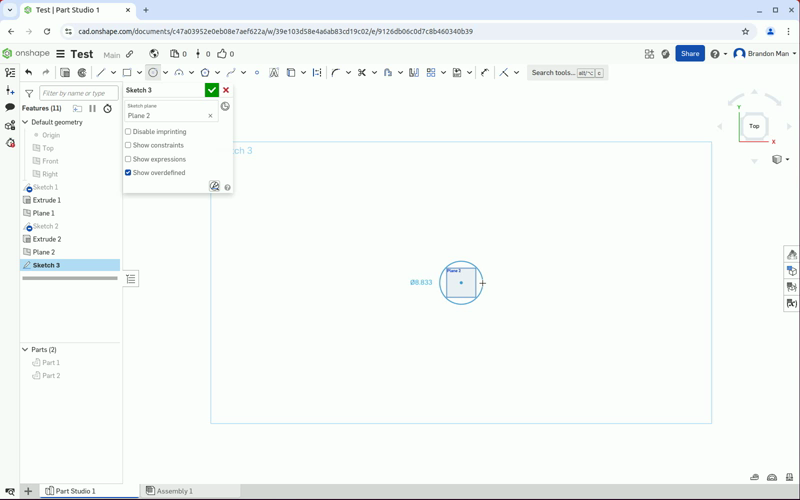
click(482, 282)
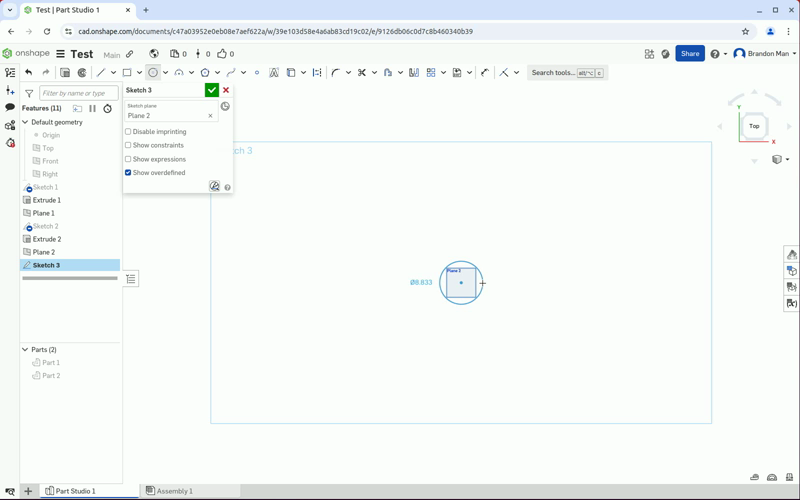
key(esc)
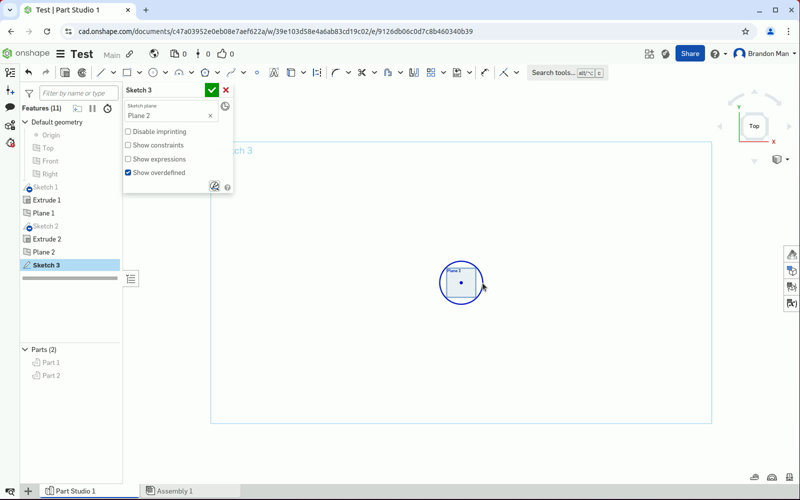
mouse_move(456, 298)
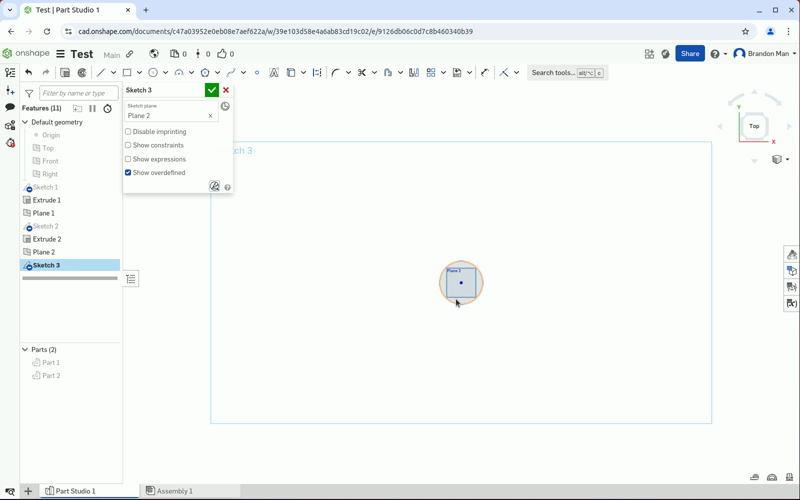
scroll(6)
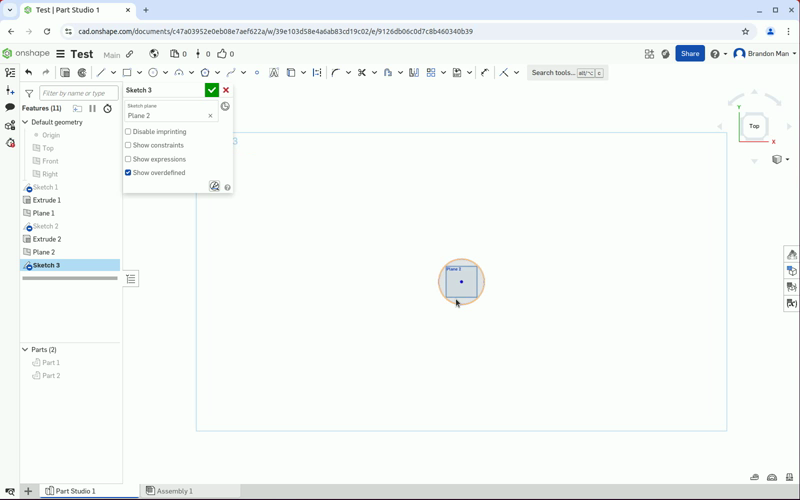
scroll(6)
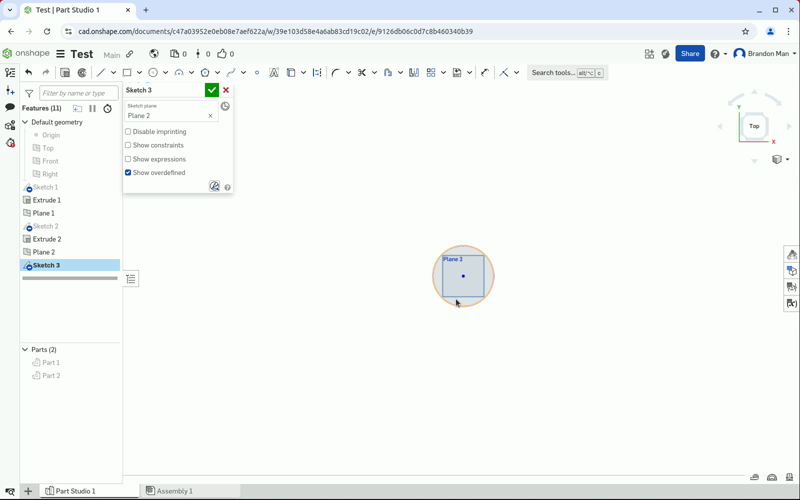
scroll(6)
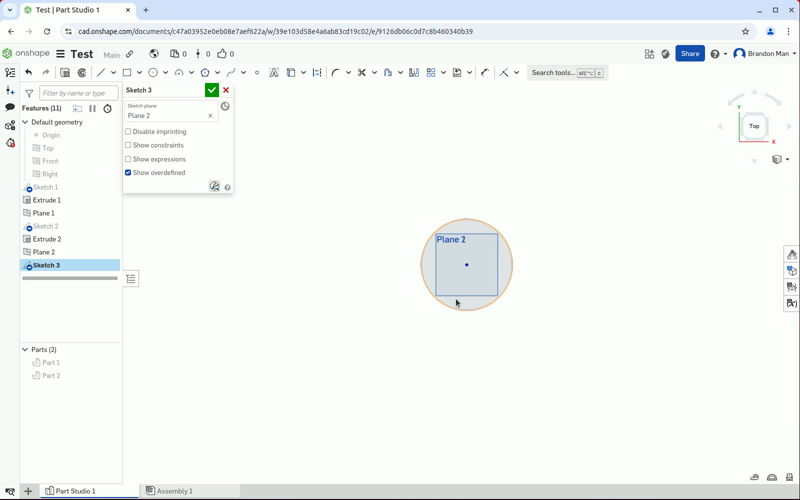
scroll(6)
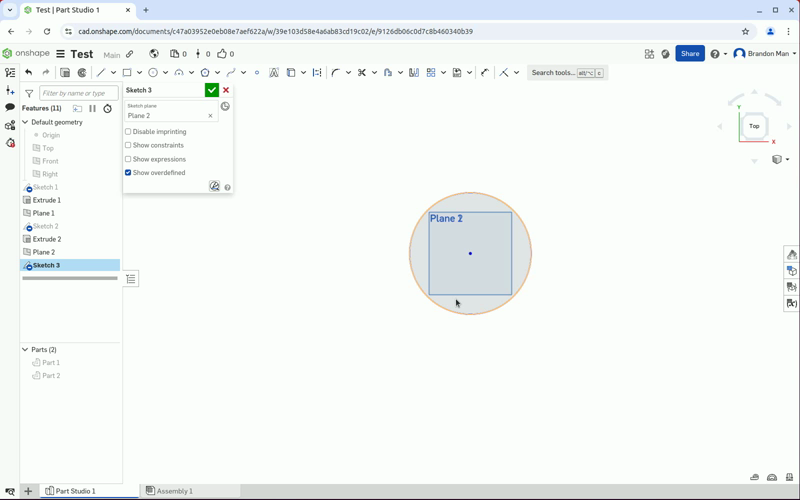
scroll(6)
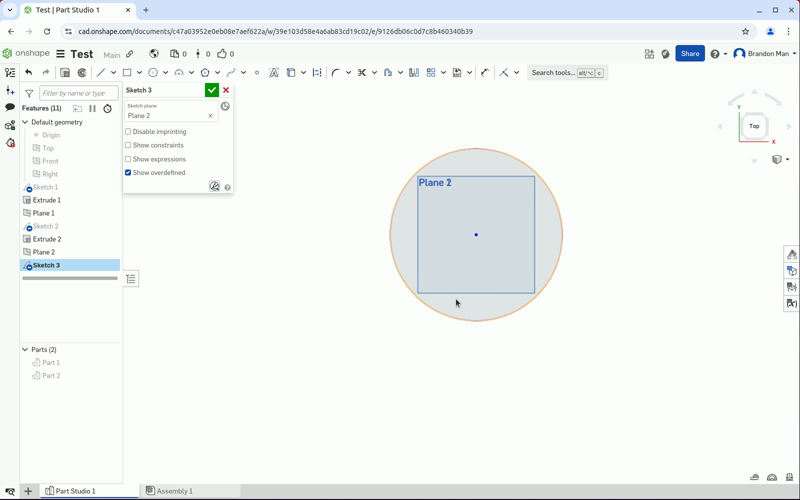
scroll(6)
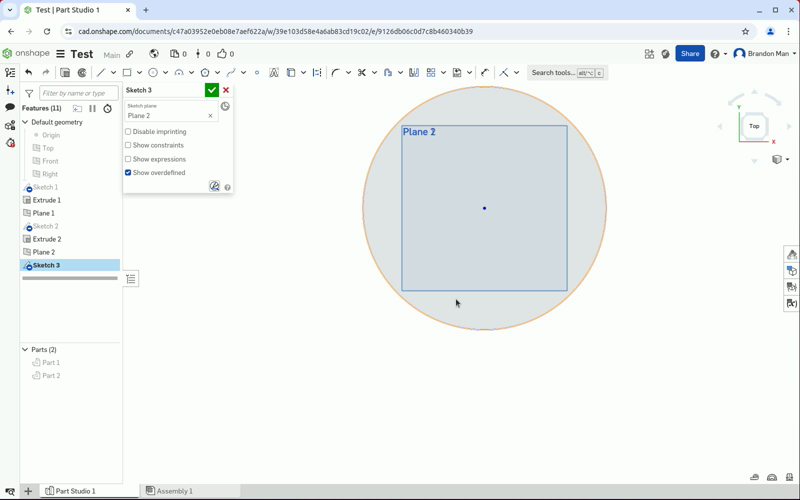
scroll(6)
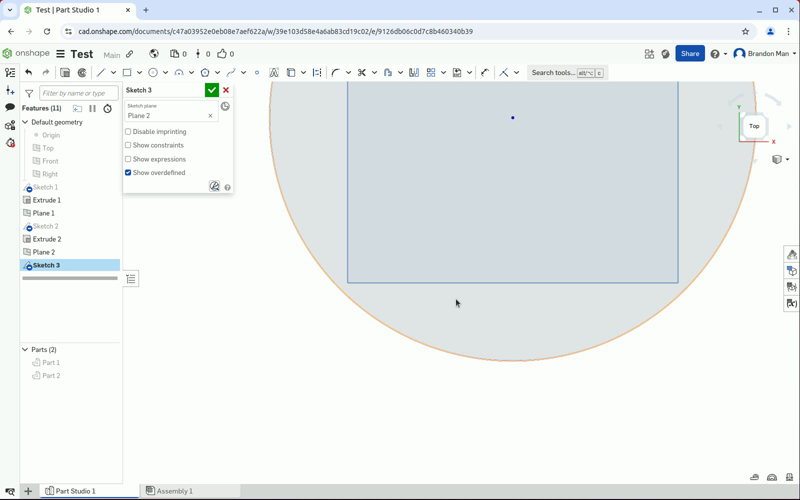
click(456, 298)
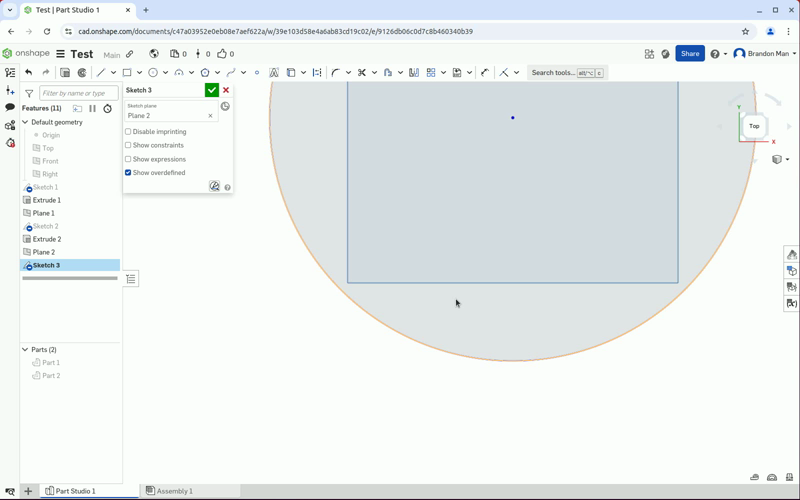
scroll(-6)
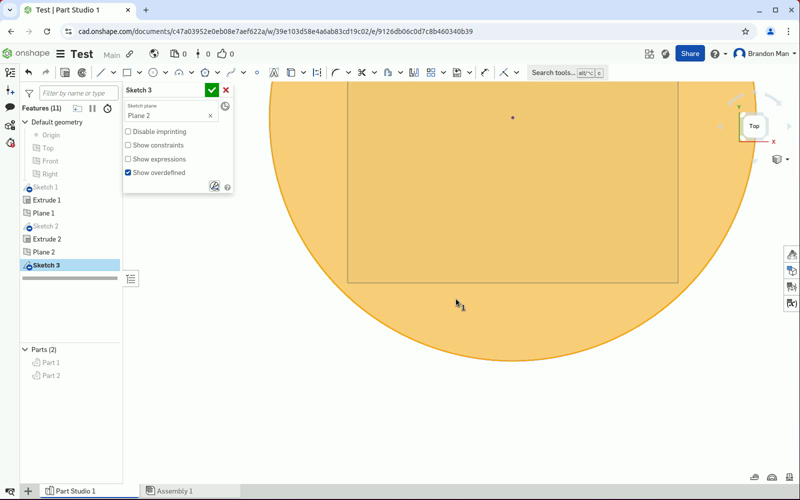
scroll(-6)
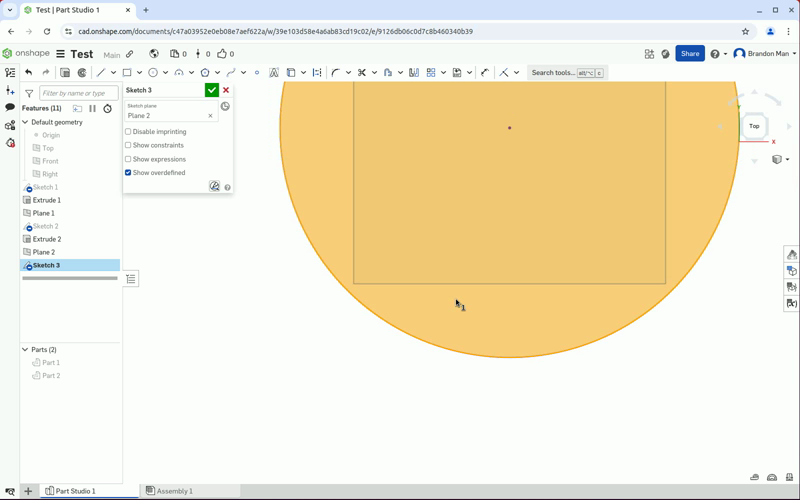
scroll(-6)
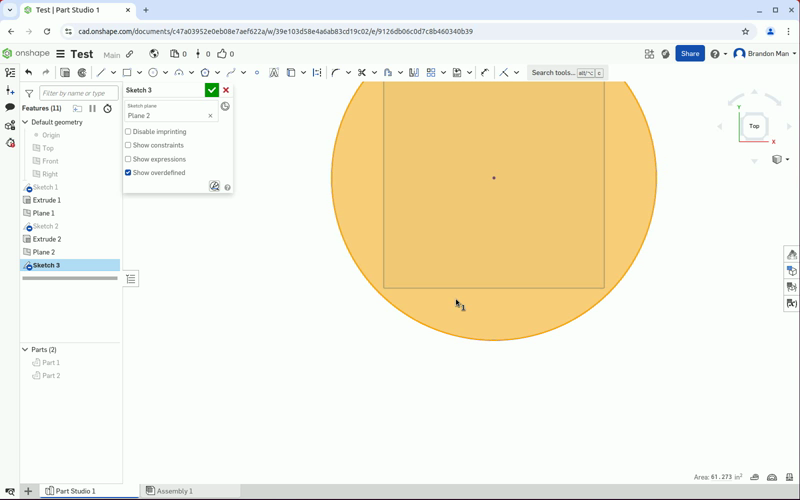
scroll(-6)
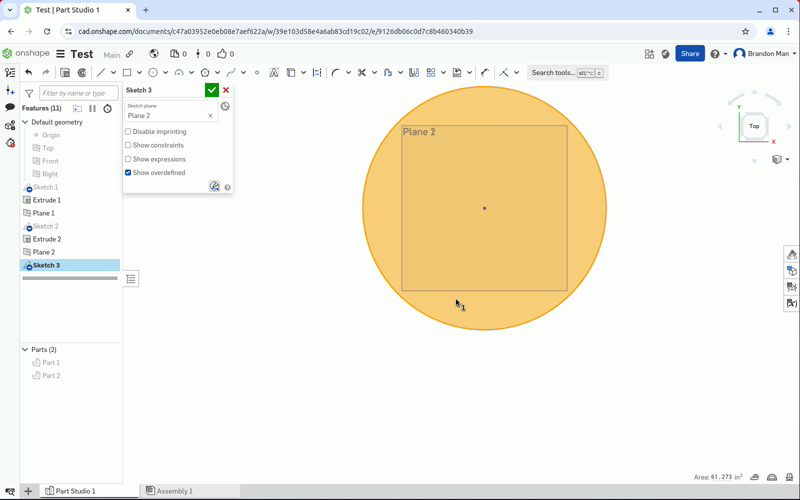
scroll(-6)
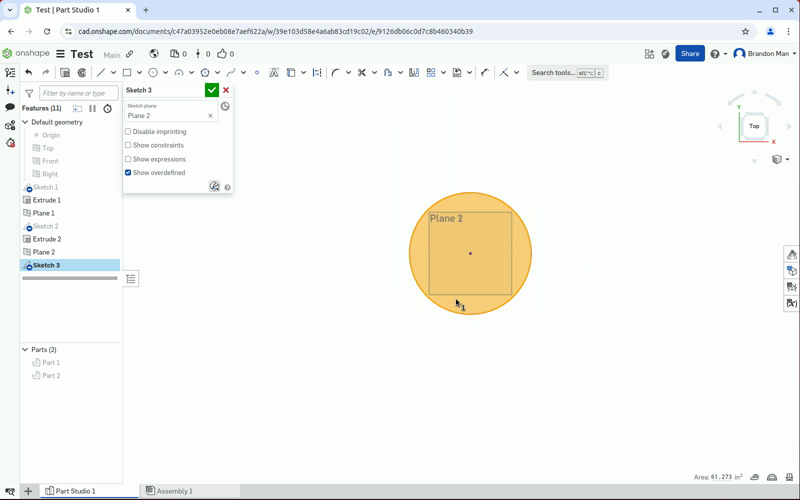
scroll(-6)
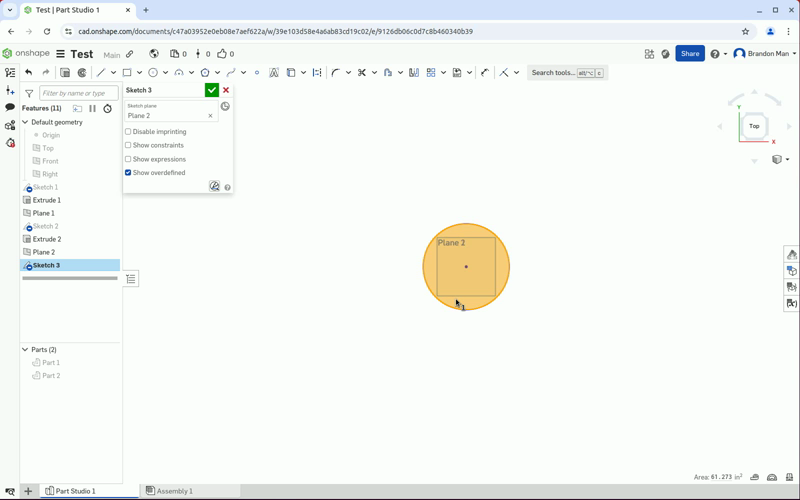
scroll(-6)
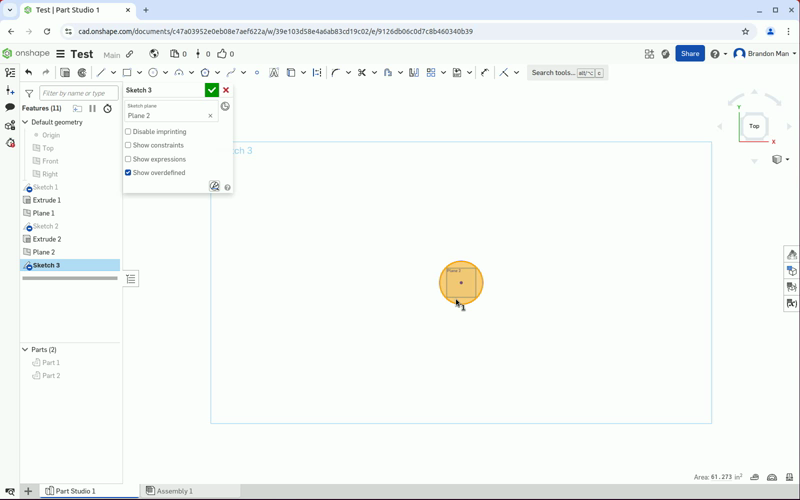
mouse_move(73, 352)
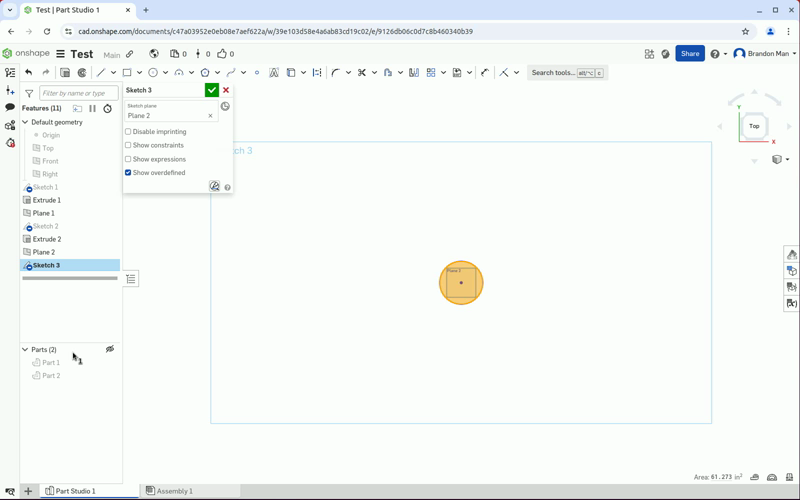
key(shift+y)
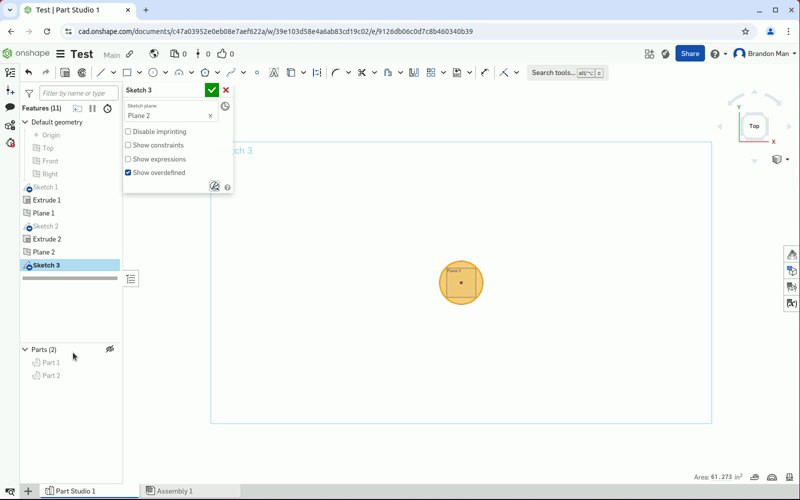
key(shift+e)
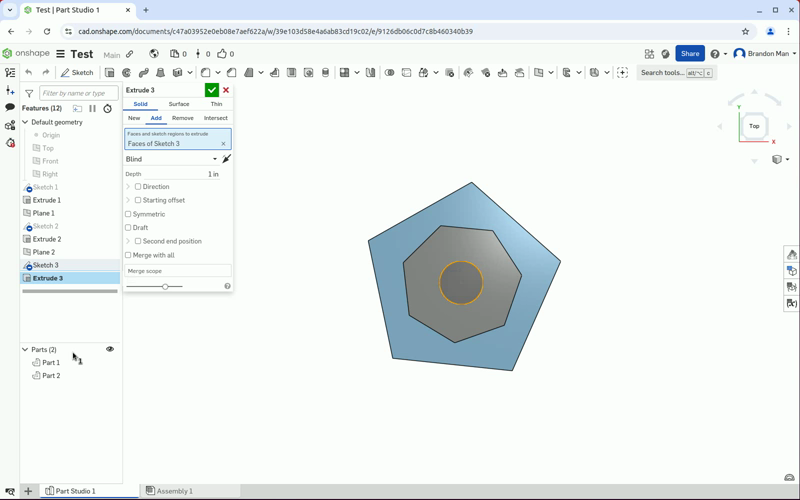
mouse_move(143, 106)
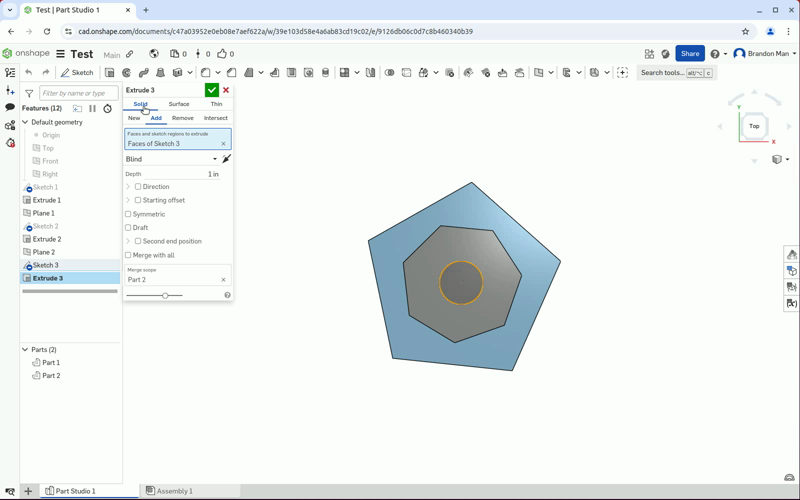
click(143, 106)
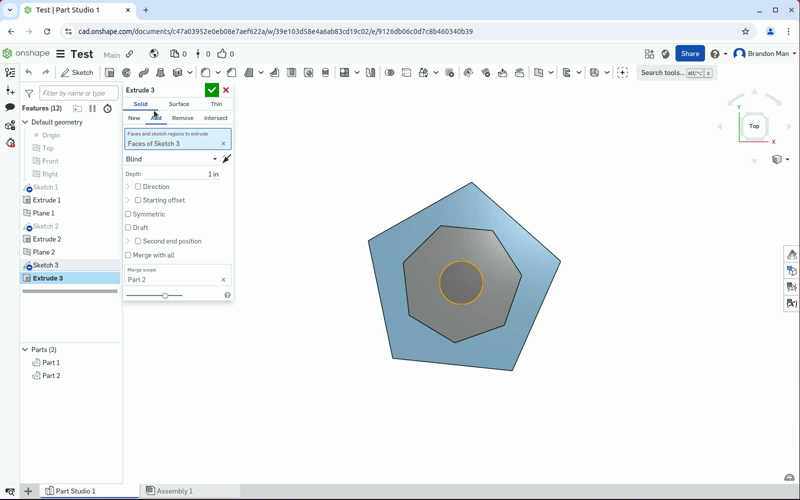
mouse_move(186, 120)
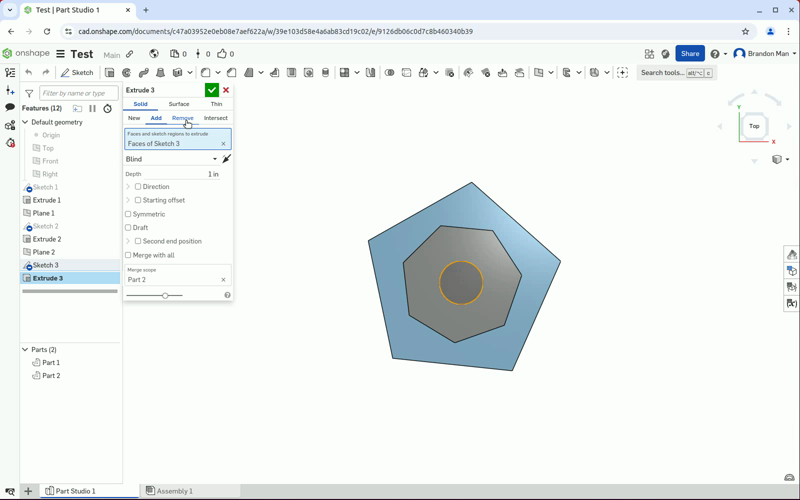
click(186, 120)
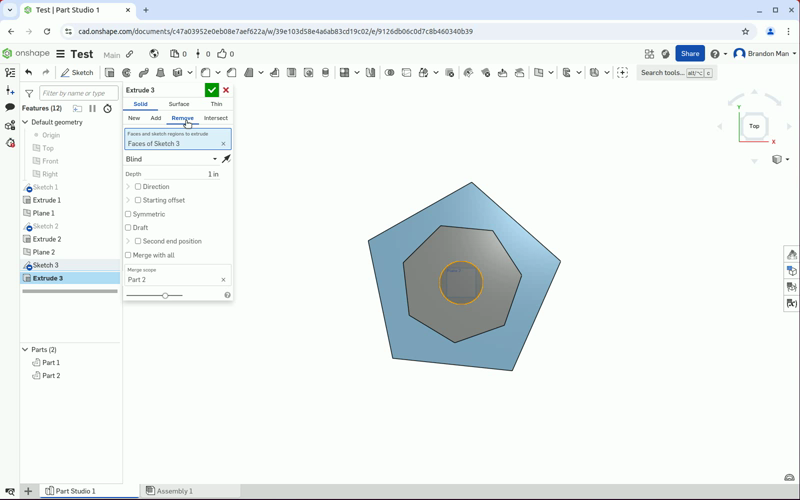
key(tab, 4)
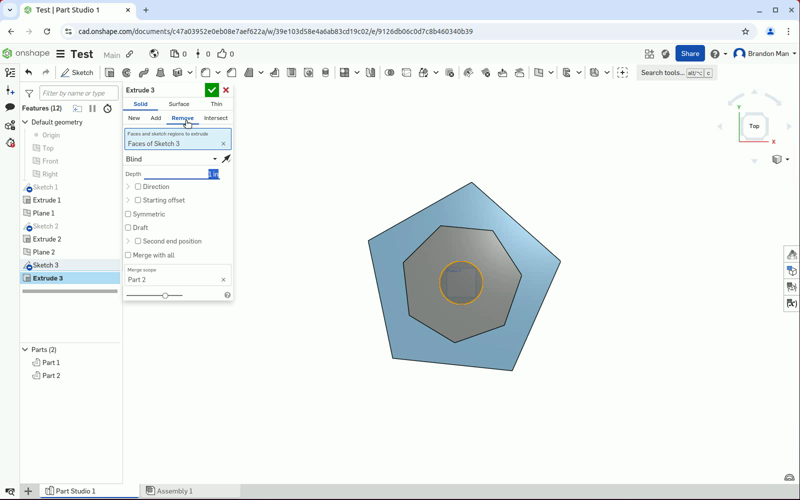
text(30.811)
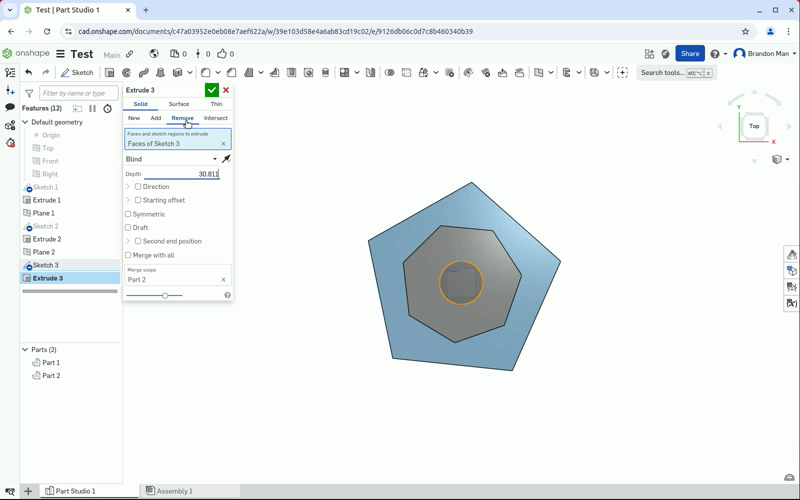
key(tab, 6)
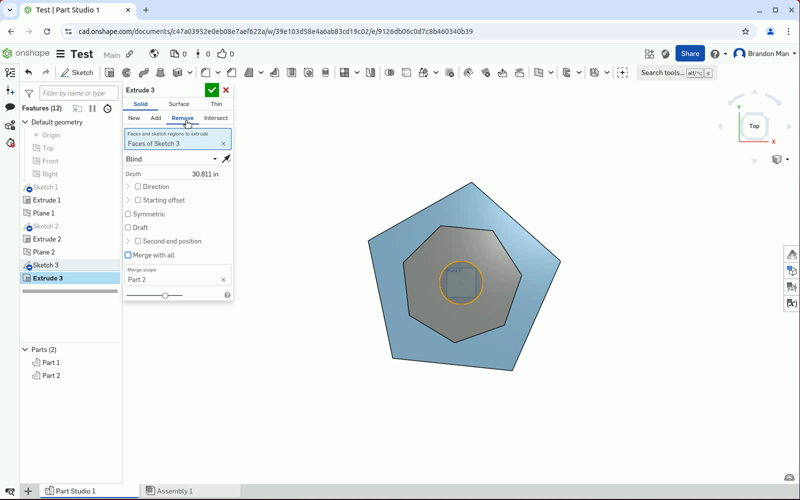
key(space)
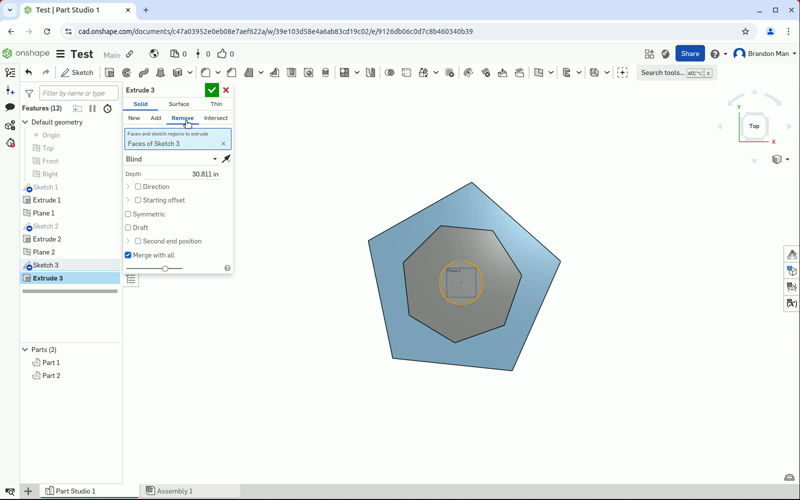
key(enter)
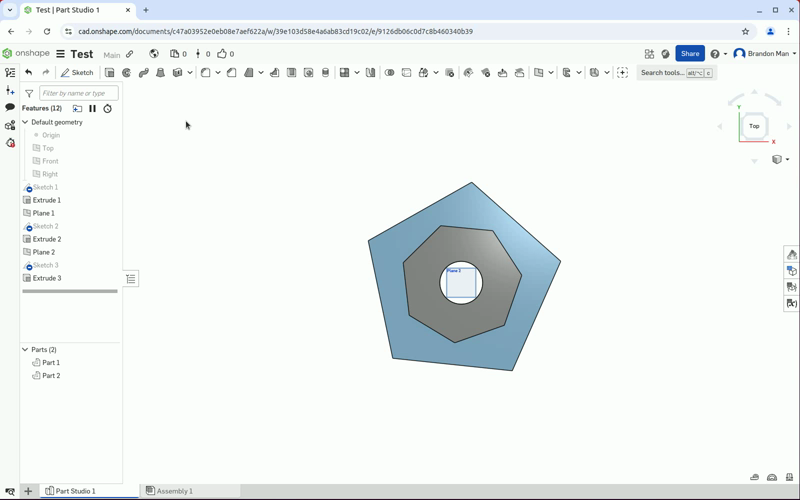
key(shift+h)
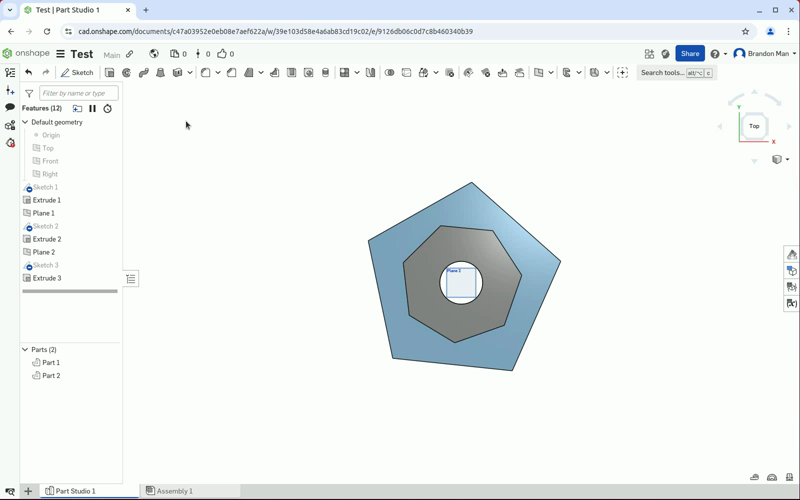
key(shift+h)
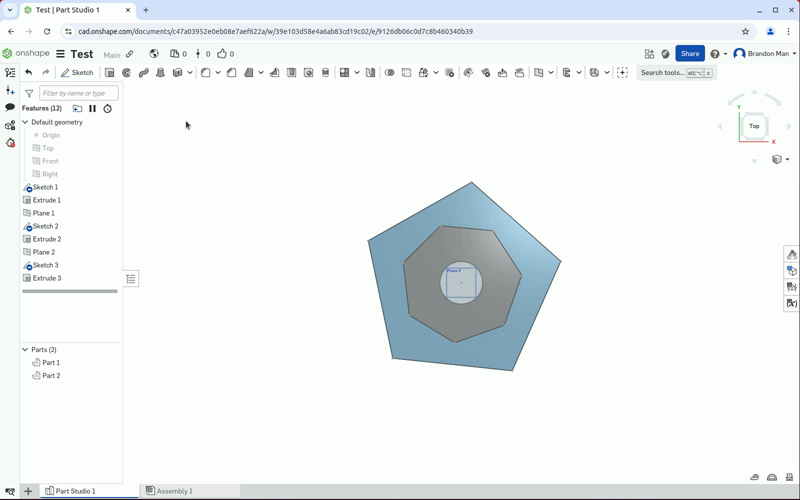
key(shift+7)
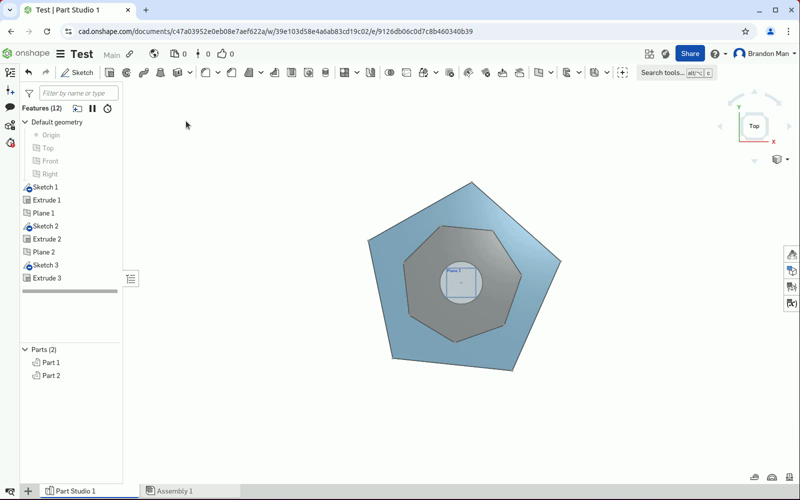
key(up, 3)
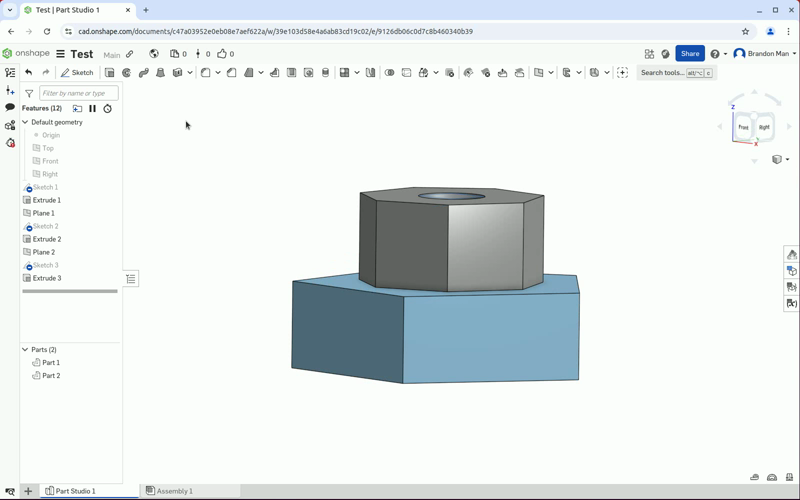
key(left, 3)
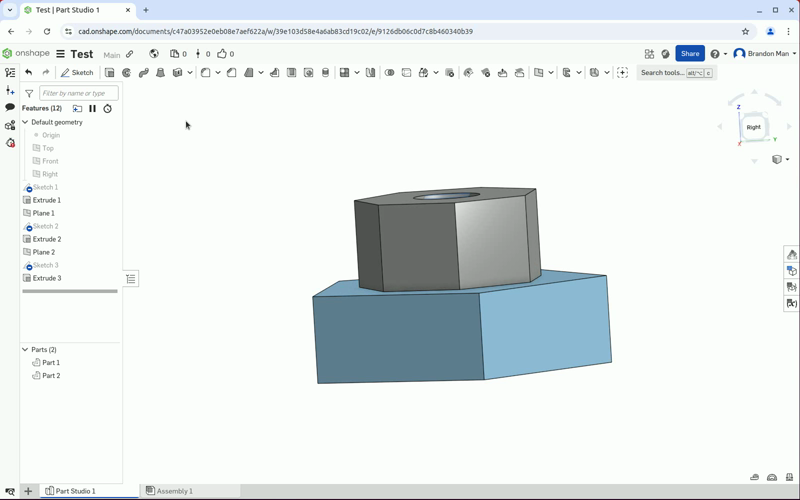
key(right, 3)
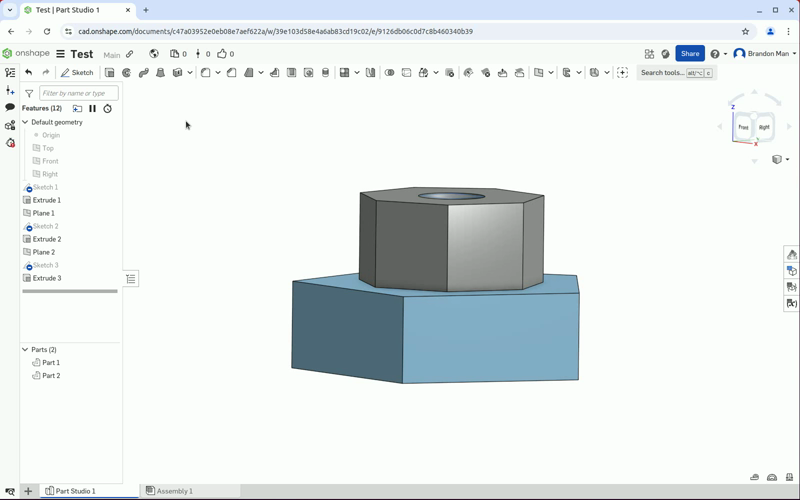
key(down, 3)
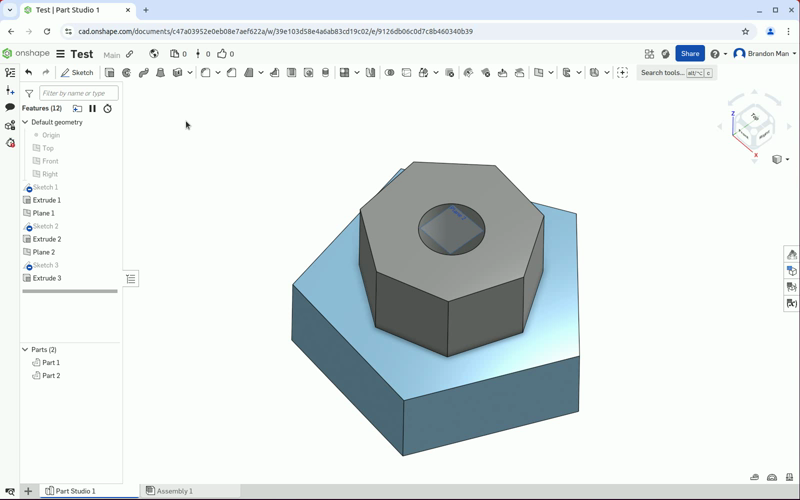
mouse_move(73, 189)
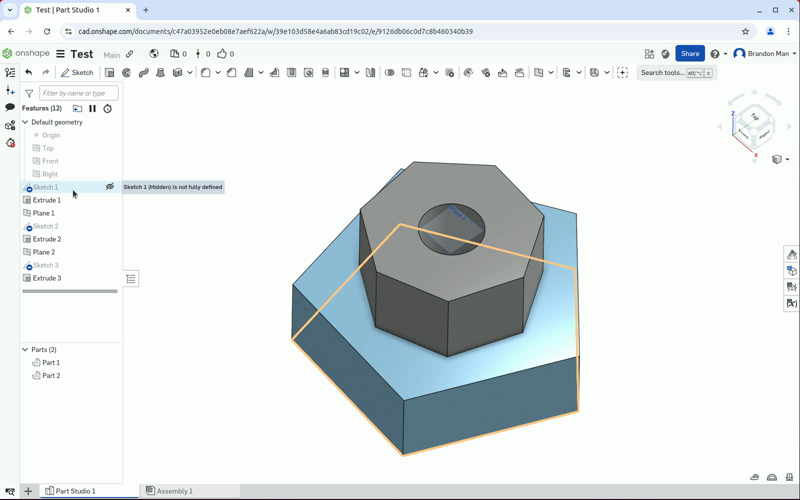
click(73, 189)